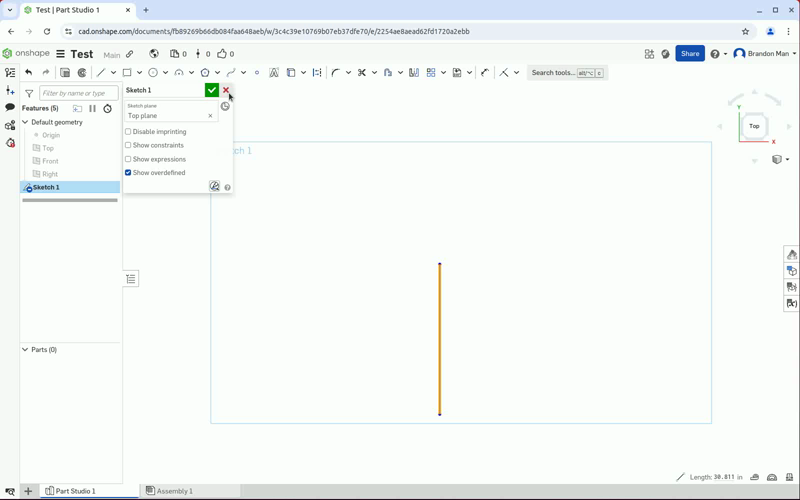
key(shift+h)
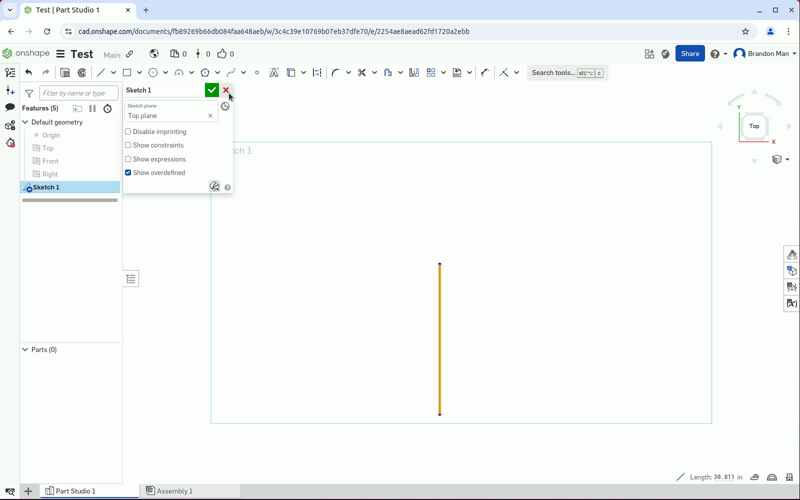
key(shift+s)
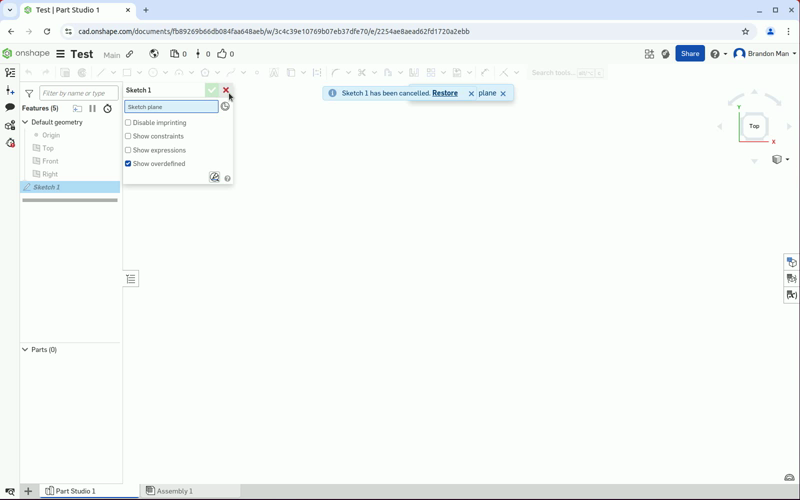
mouse_move(73, 150)
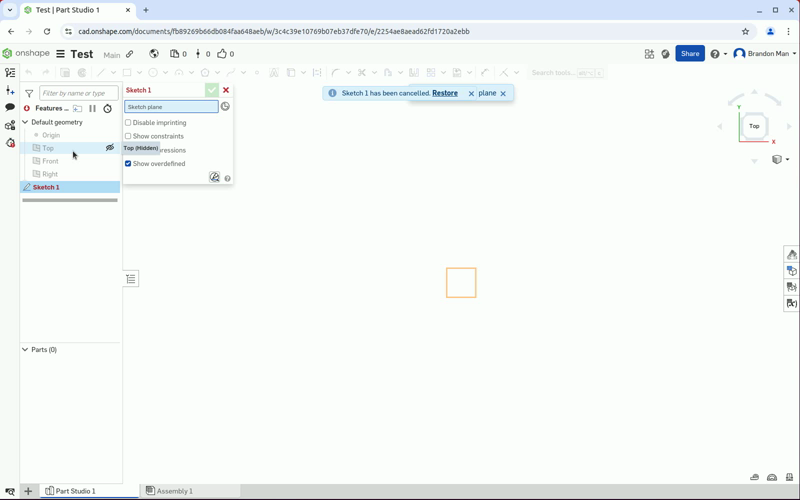
click(73, 150)
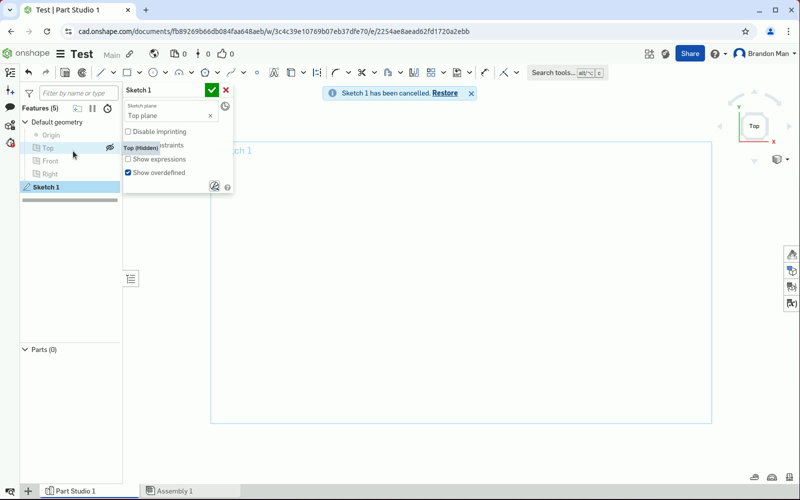
mouse_move(73, 352)
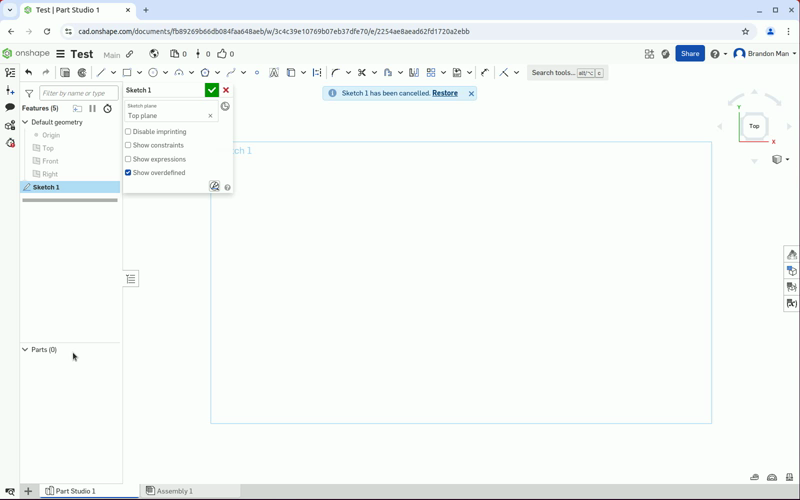
key(y)
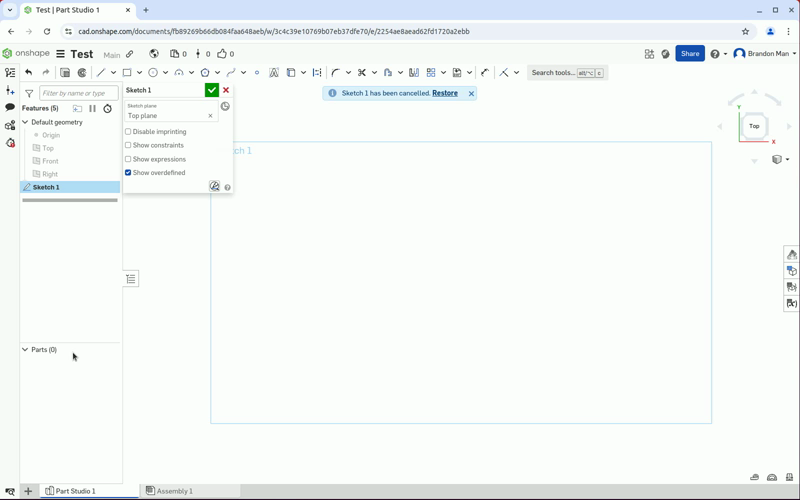
key(c)
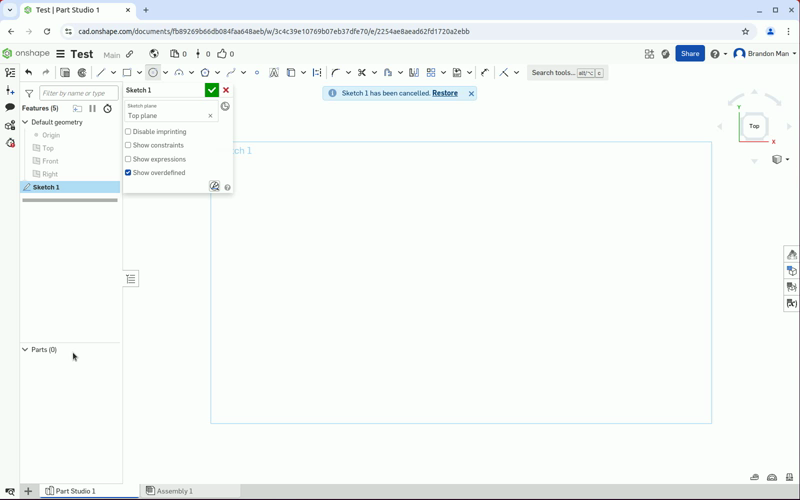
key_down(shift)
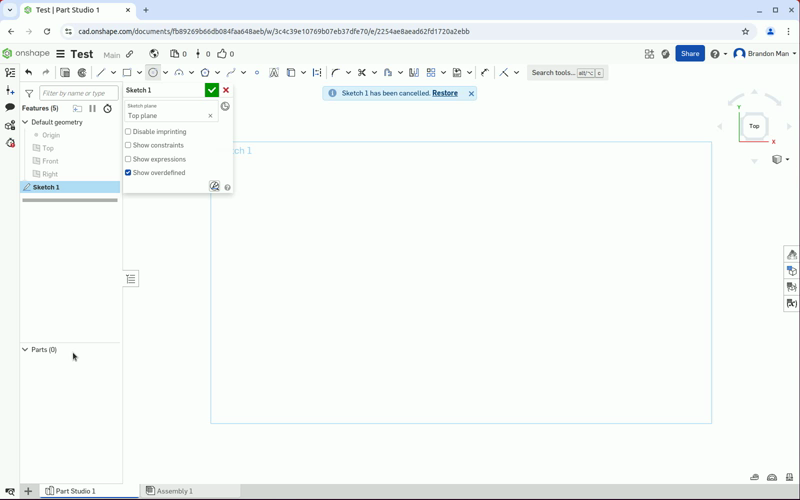
mouse_move(461, 282)
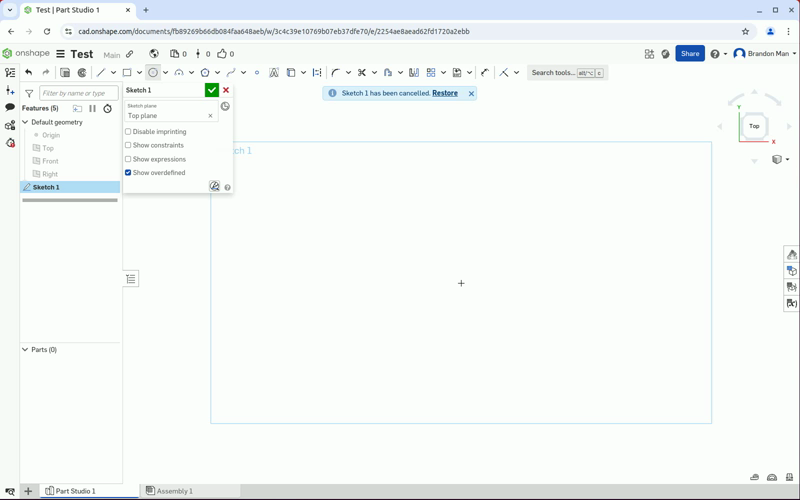
click(461, 282)
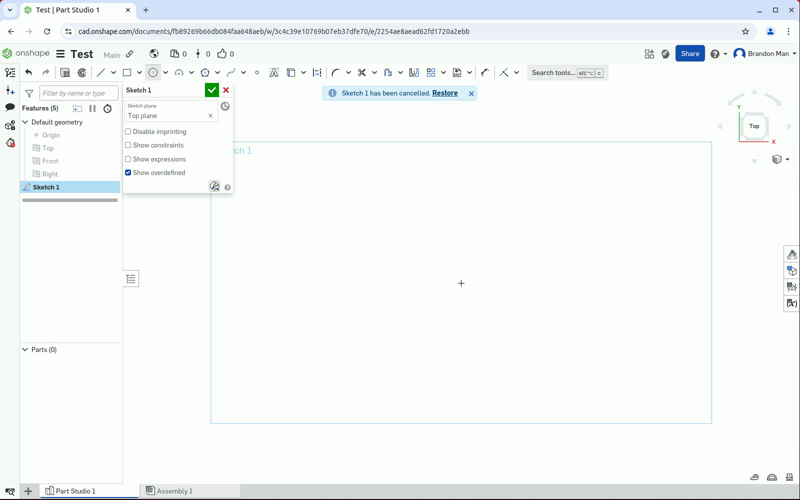
key_up(shift)
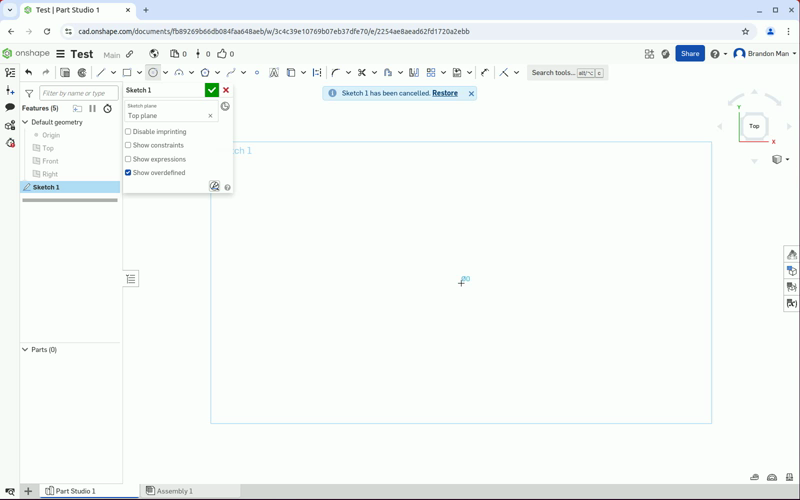
mouse_move(572, 282)
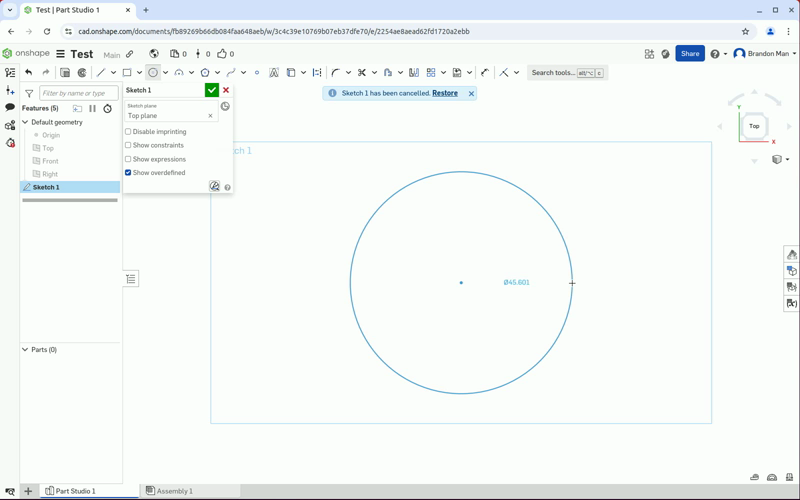
click(572, 282)
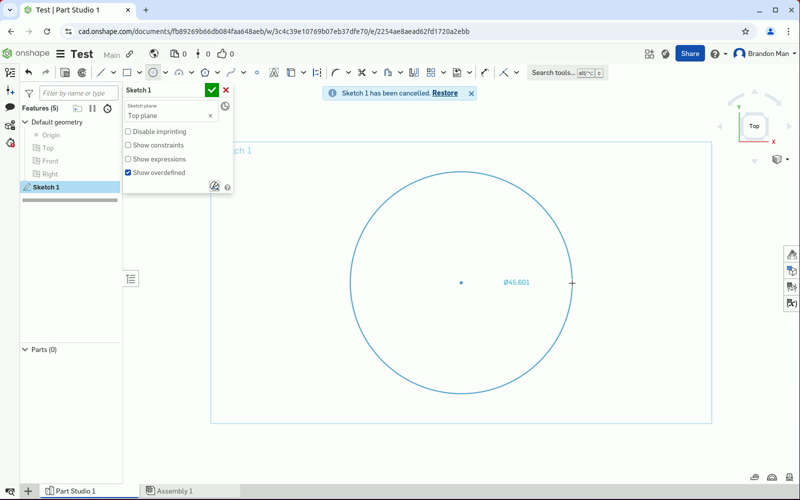
key(esc)
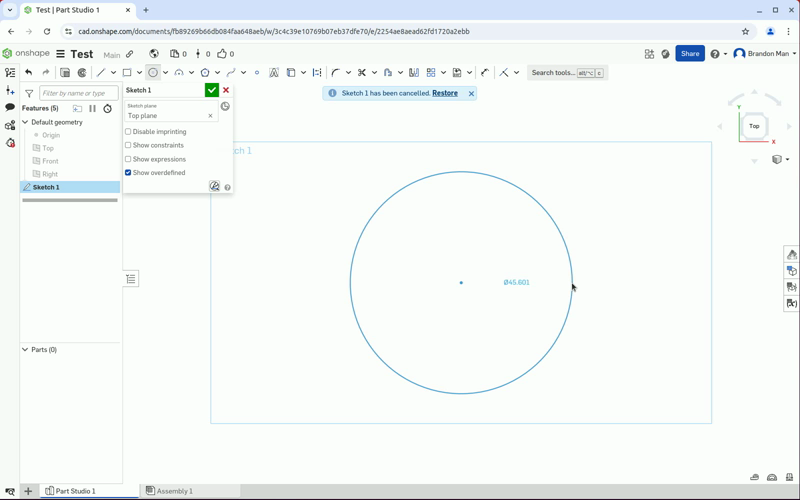
key(c)
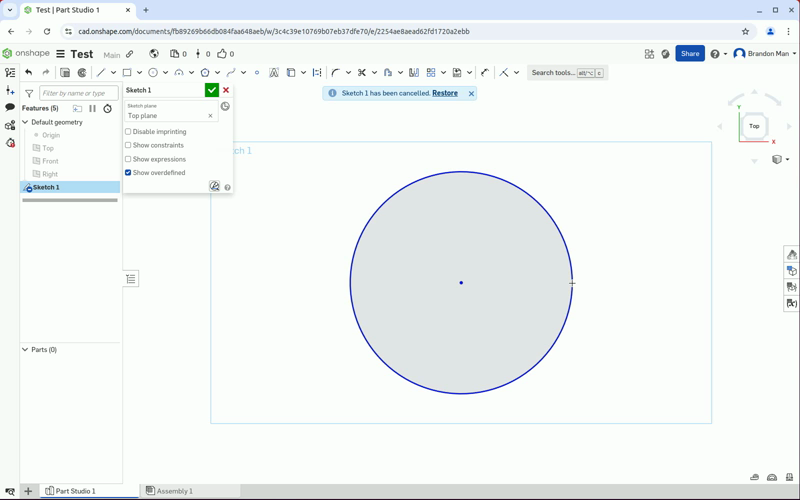
key_down(shift)
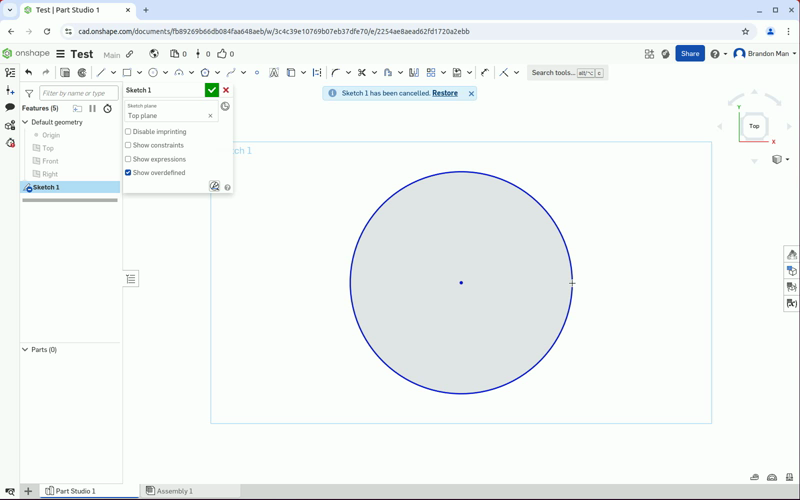
mouse_move(461, 282)
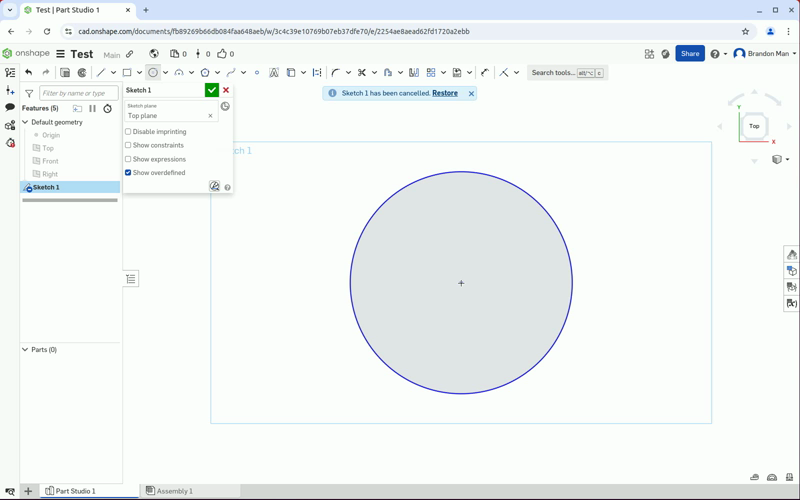
click(461, 282)
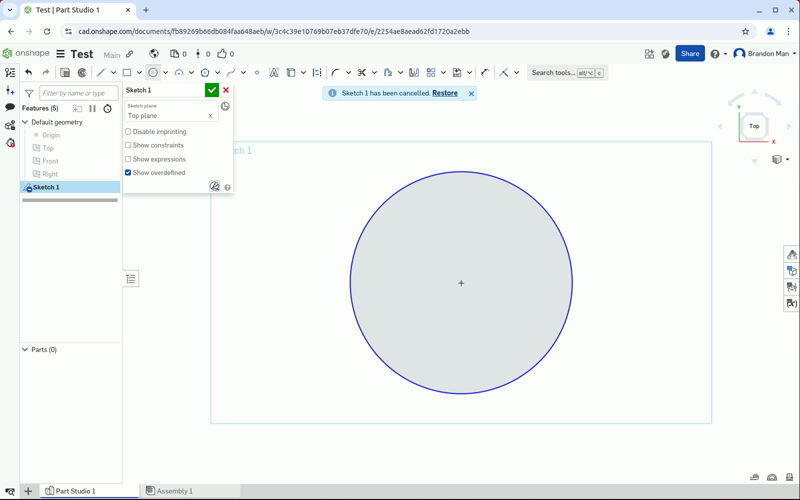
key_up(shift)
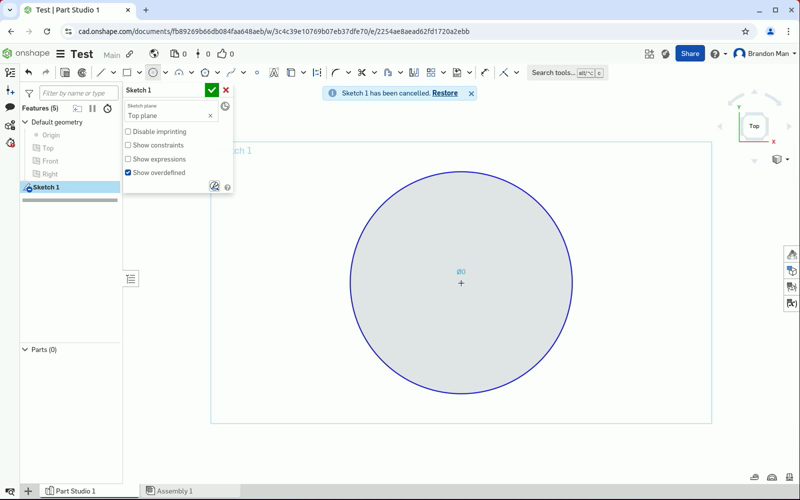
mouse_move(553, 282)
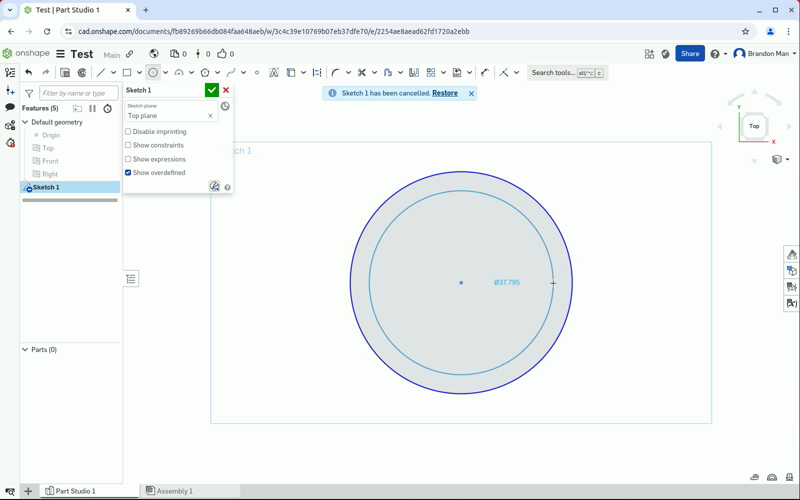
click(553, 282)
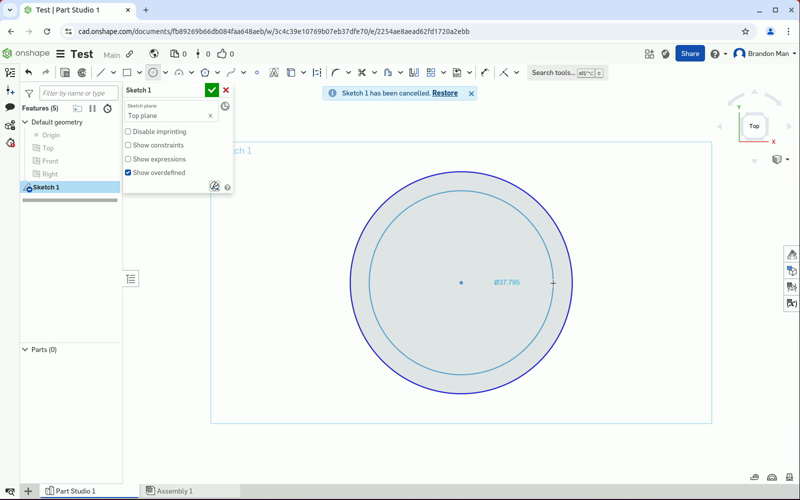
key(esc)
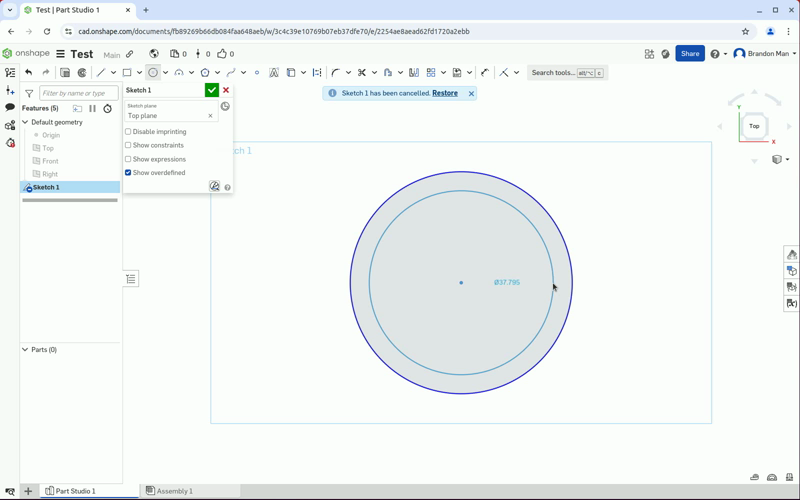
mouse_move(359, 285)
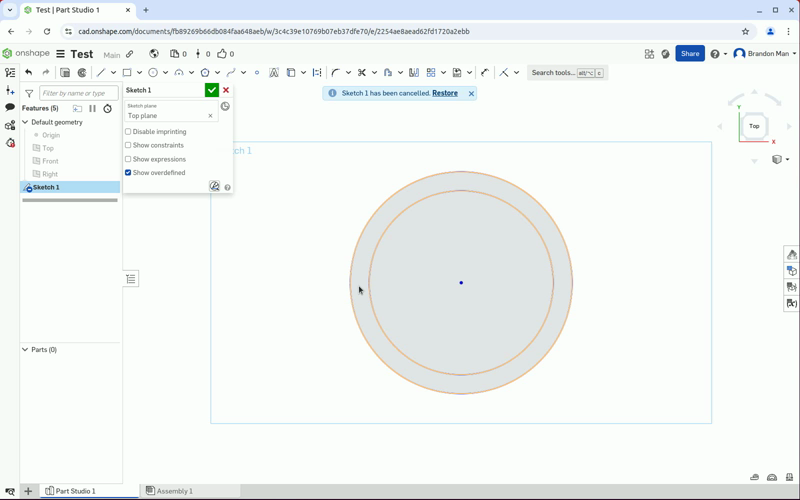
click(359, 285)
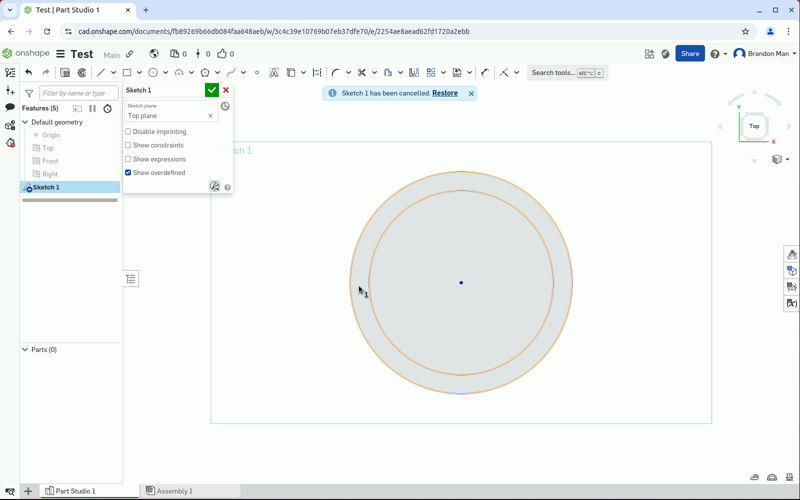
mouse_move(73, 352)
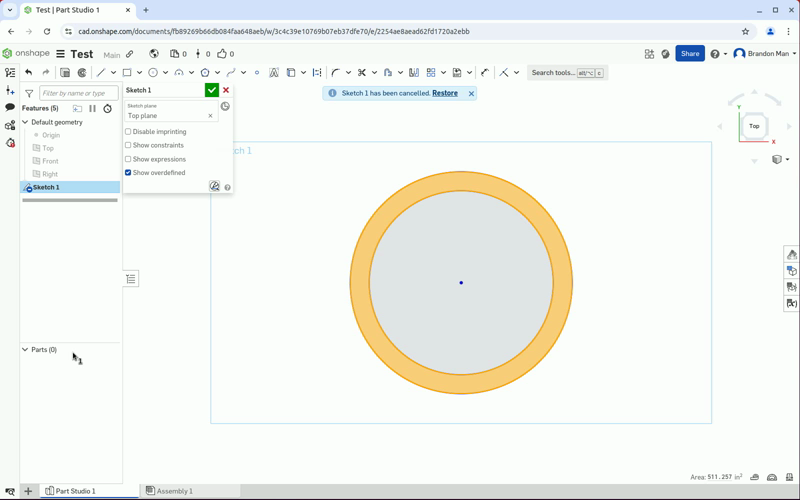
key(shift+y)
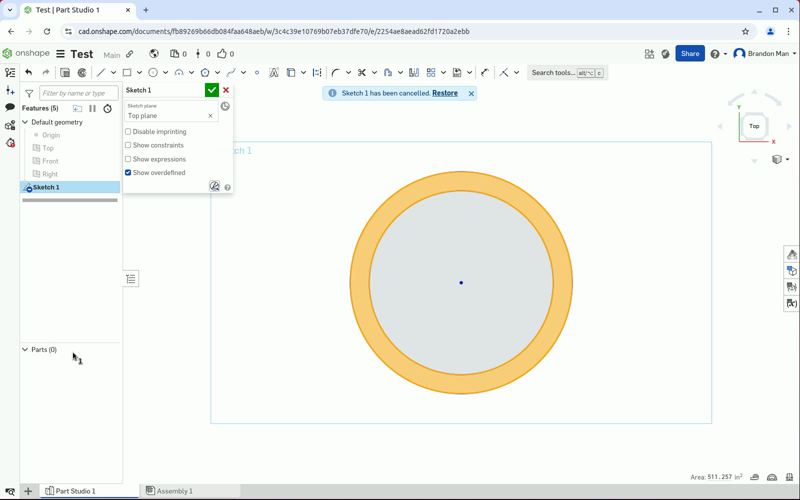
key(shift+e)
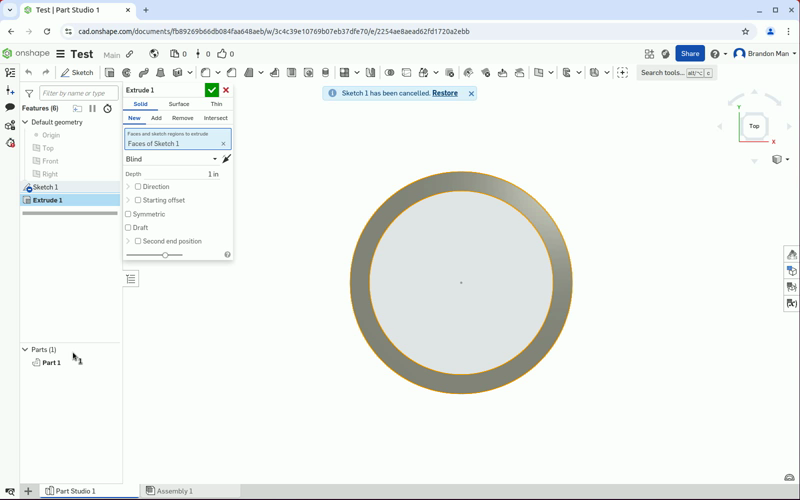
mouse_move(143, 106)
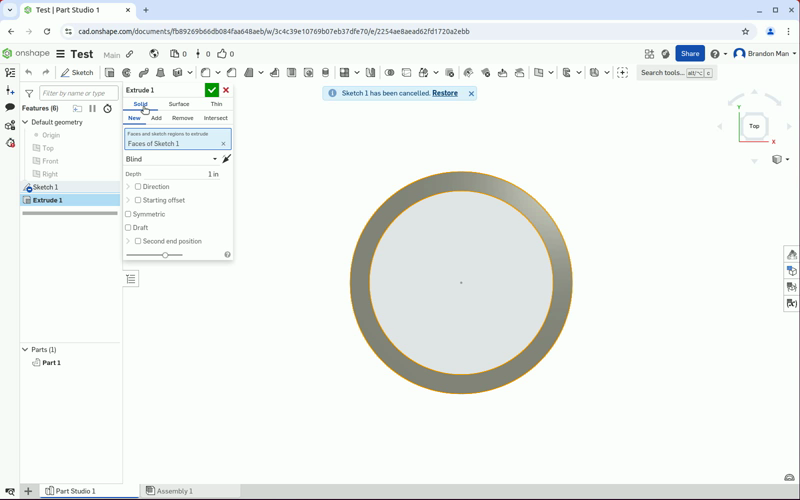
click(143, 106)
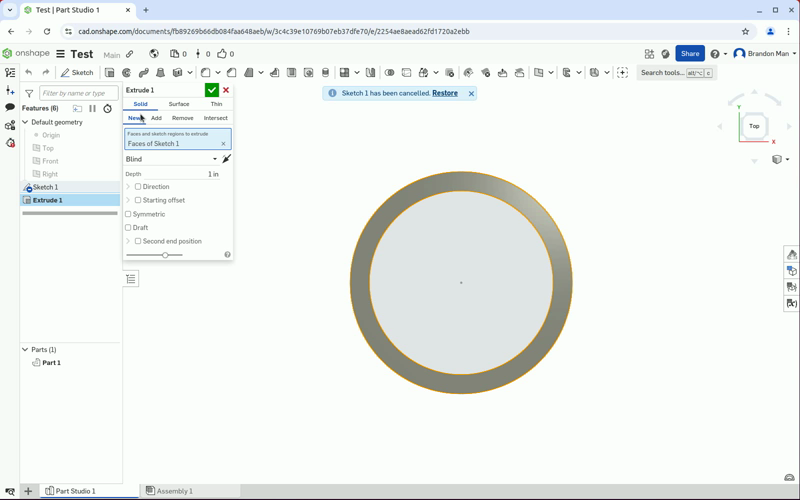
mouse_move(137, 120)
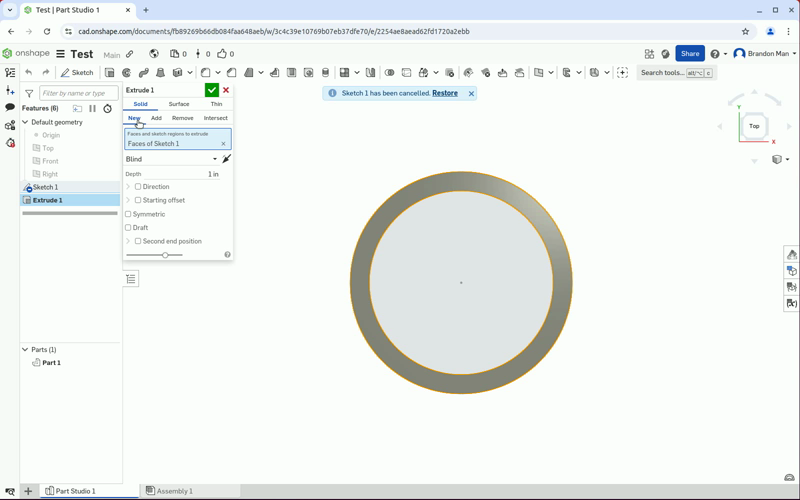
click(137, 120)
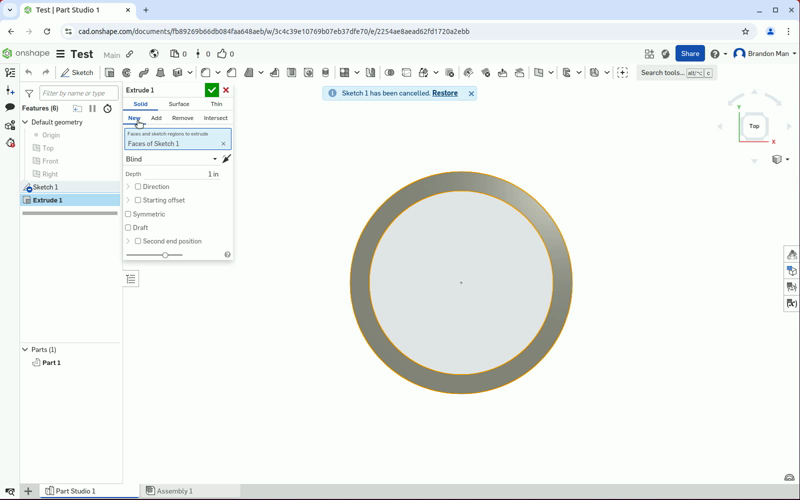
key(tab, 4)
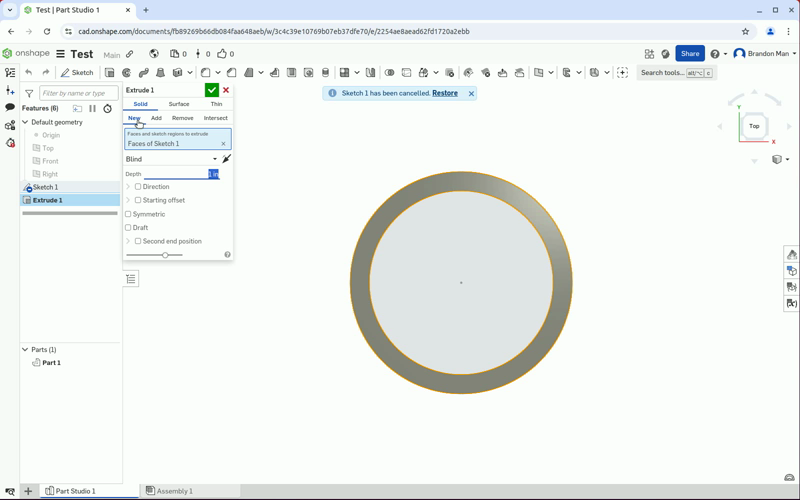
text(14.683)
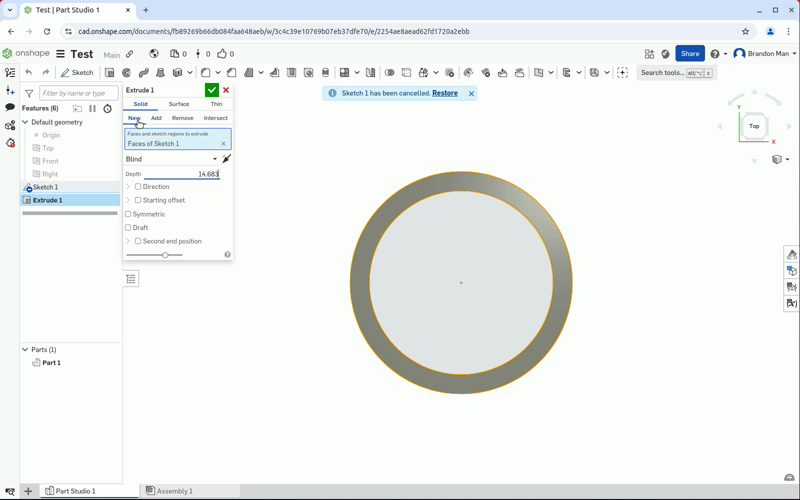
key(enter)
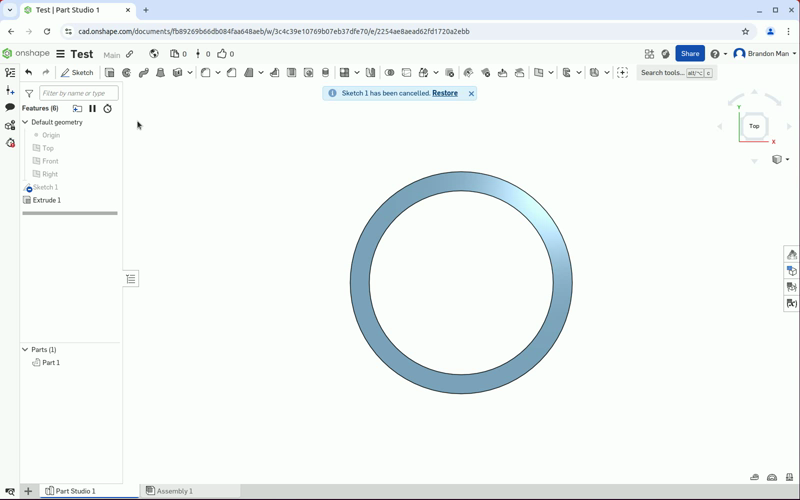
key(shift+h)
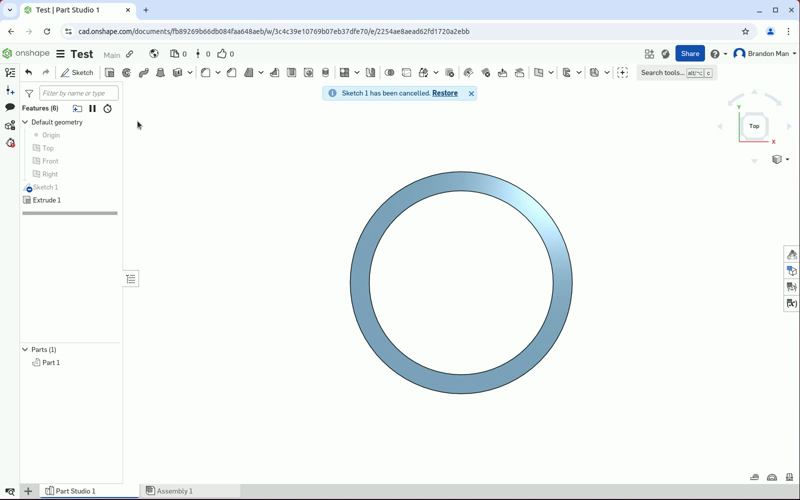
key(shift+h)
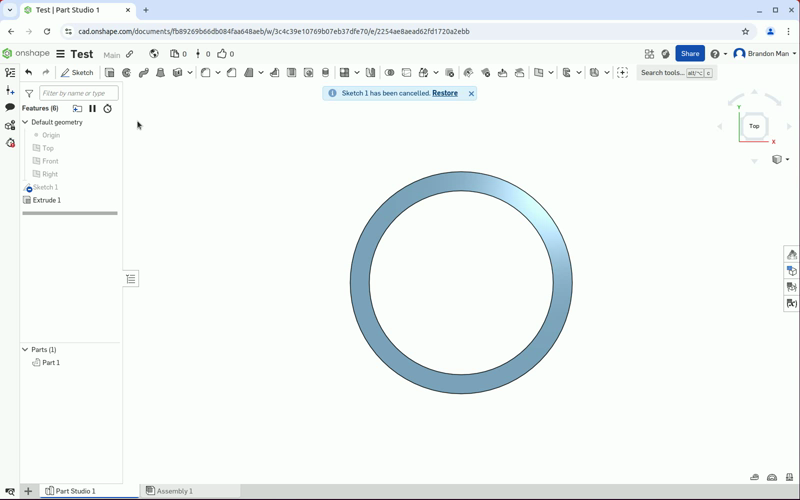
mouse_move(73, 189)
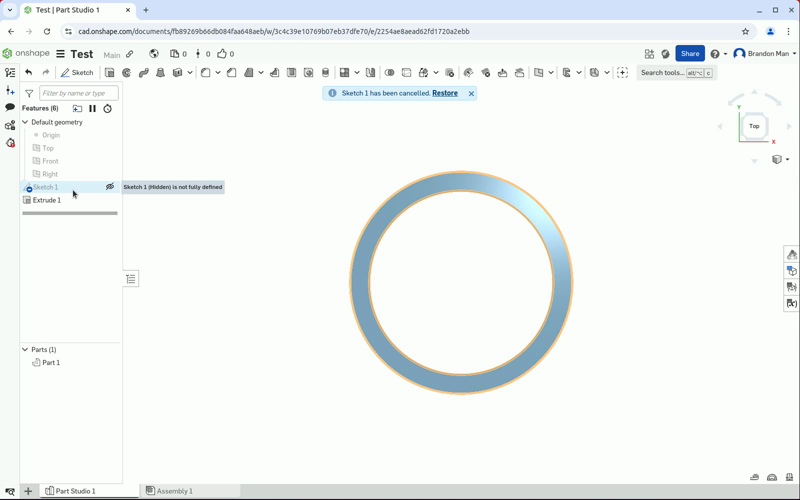
click(73, 189)
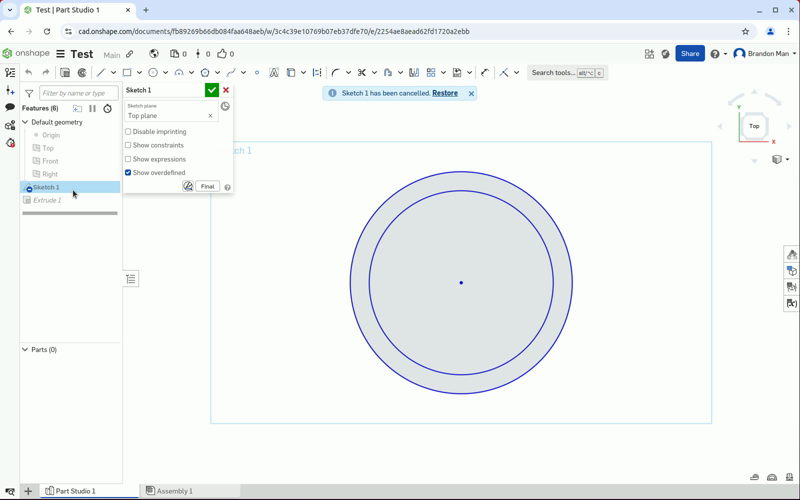
mouse_move(229, 92)
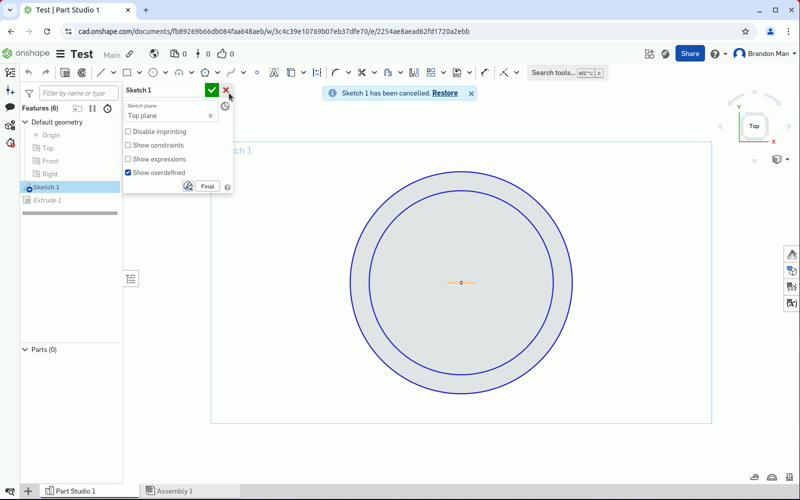
click(229, 92)
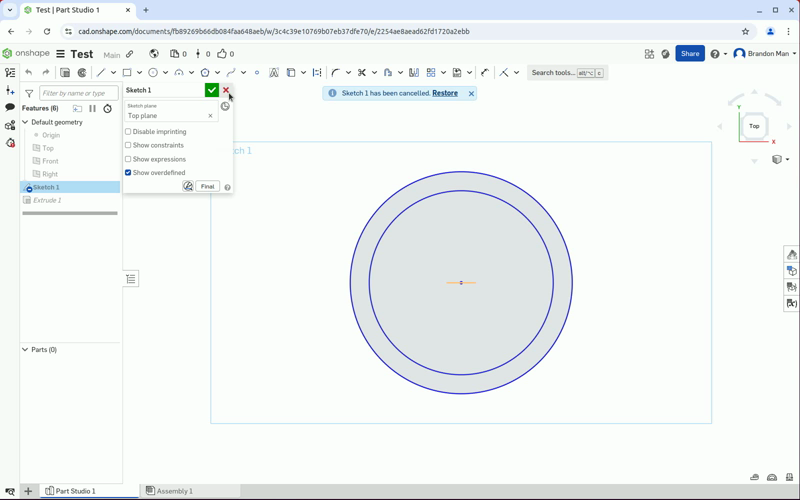
key(shift+s)
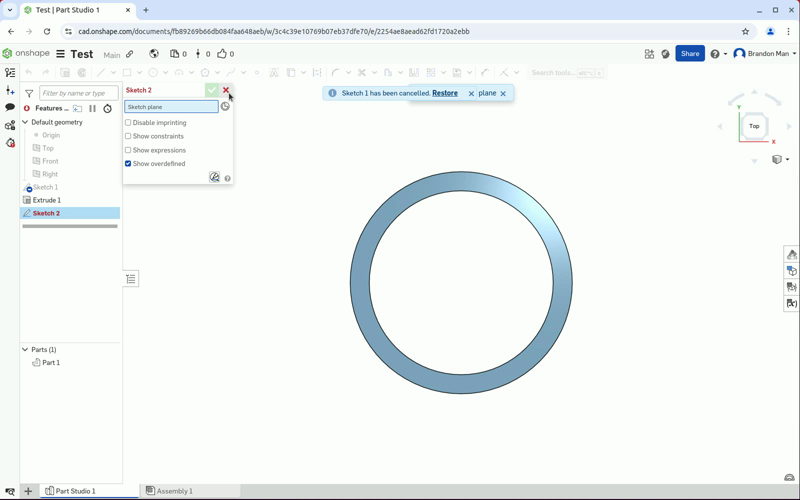
mouse_move(73, 150)
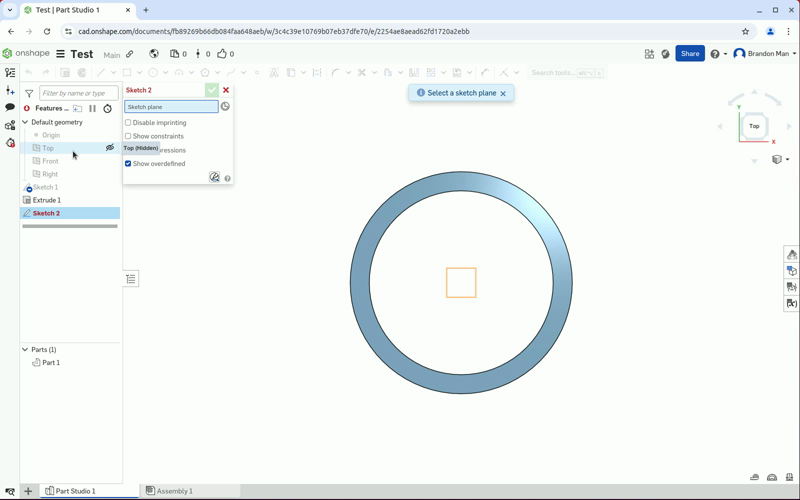
click(73, 150)
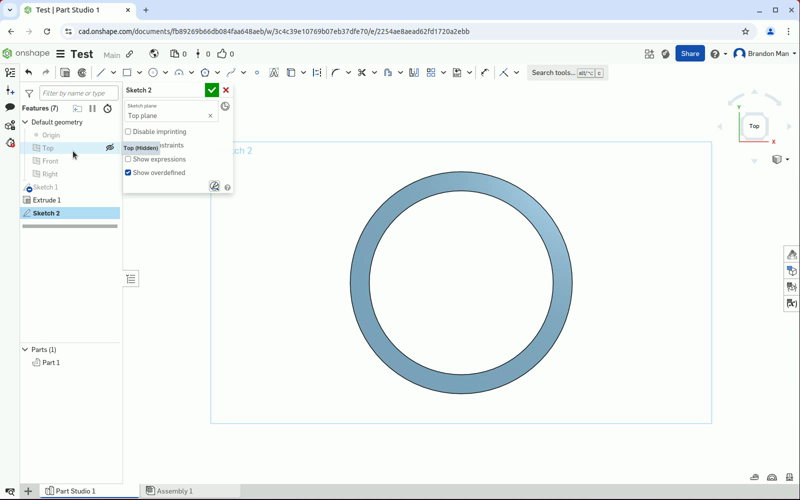
mouse_move(73, 352)
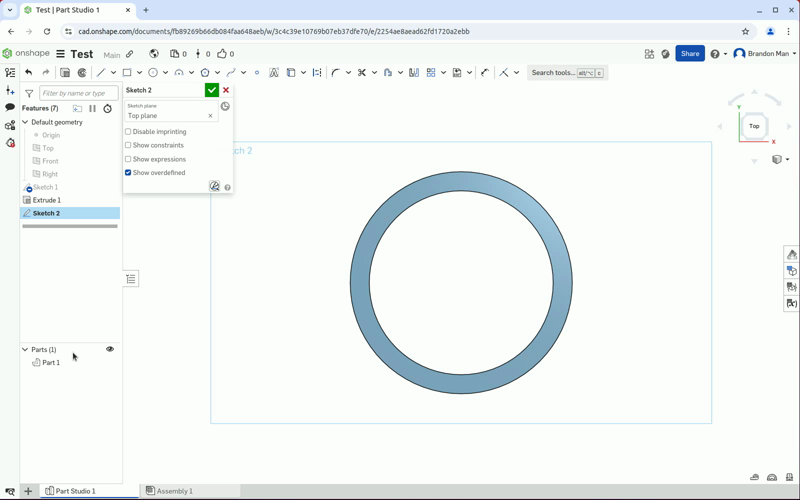
key(y)
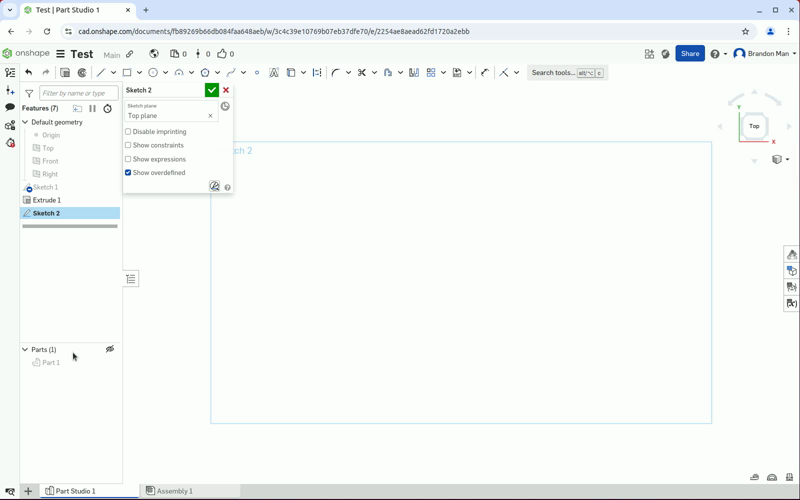
key(c)
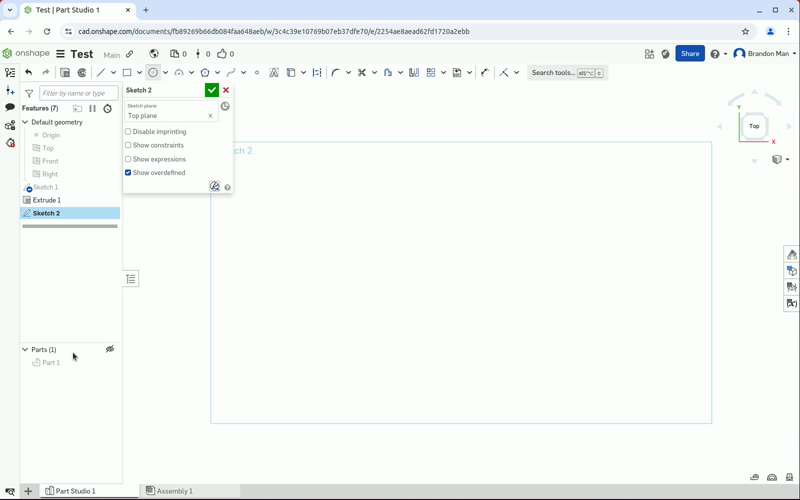
key_down(shift)
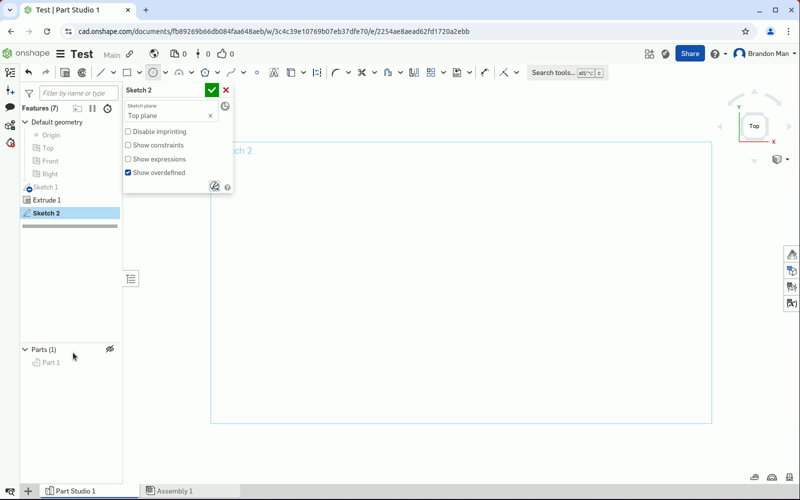
mouse_move(461, 282)
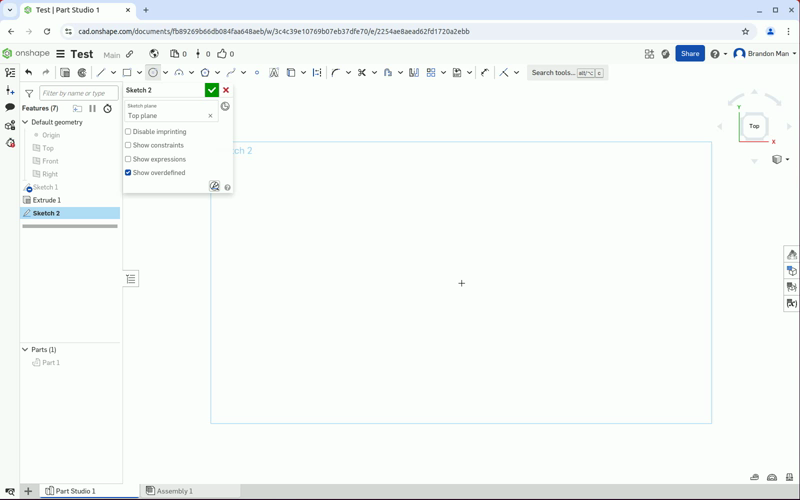
click(461, 282)
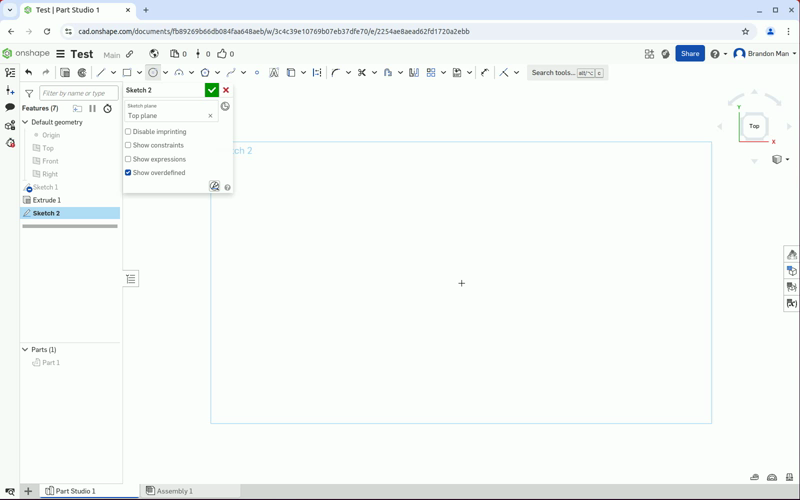
key_up(shift)
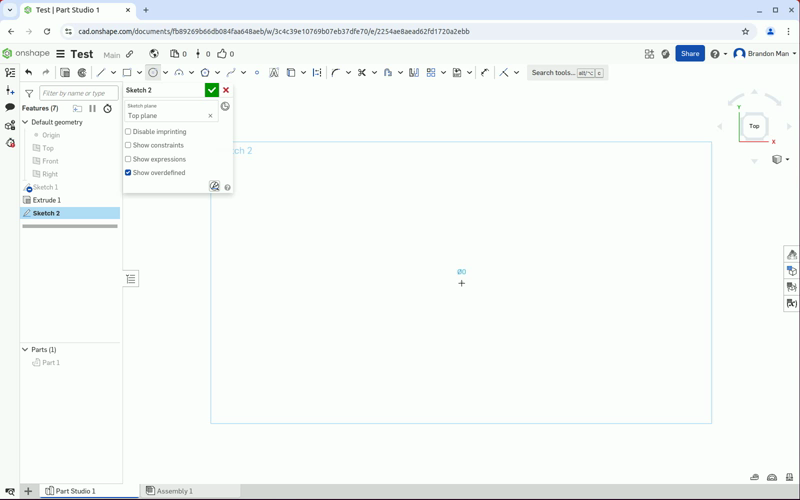
mouse_move(524, 282)
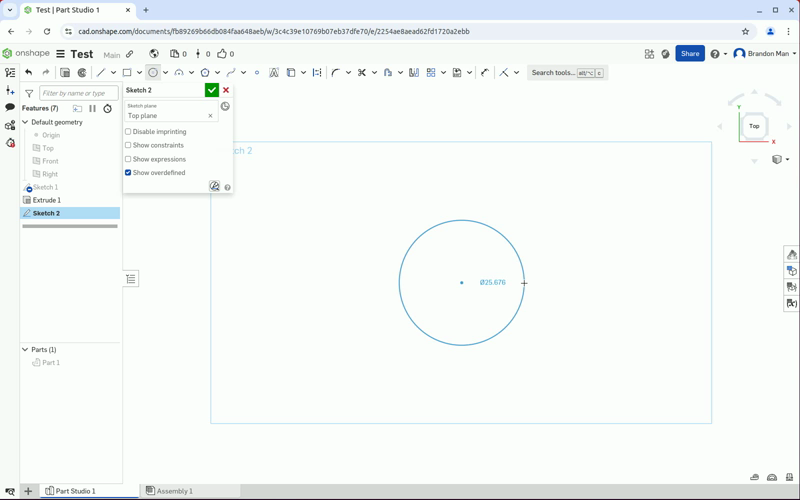
click(524, 282)
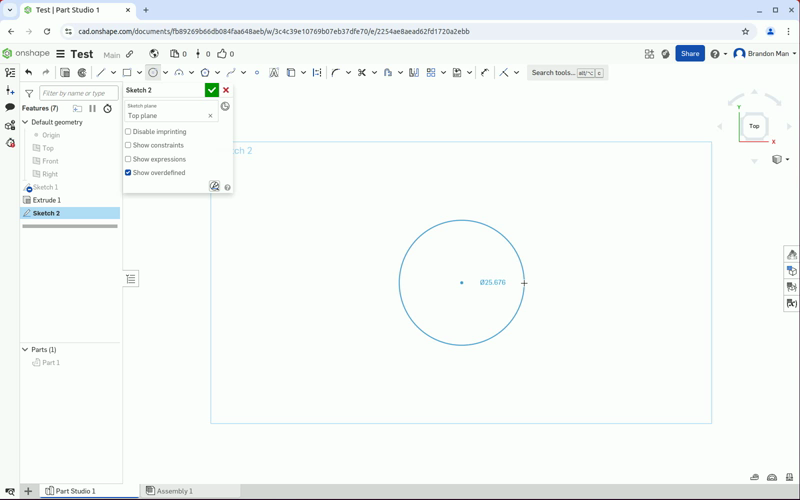
key(esc)
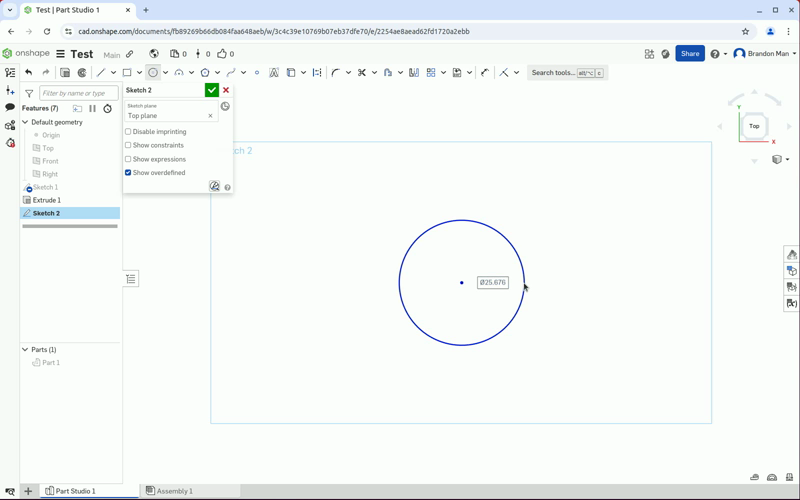
key(c)
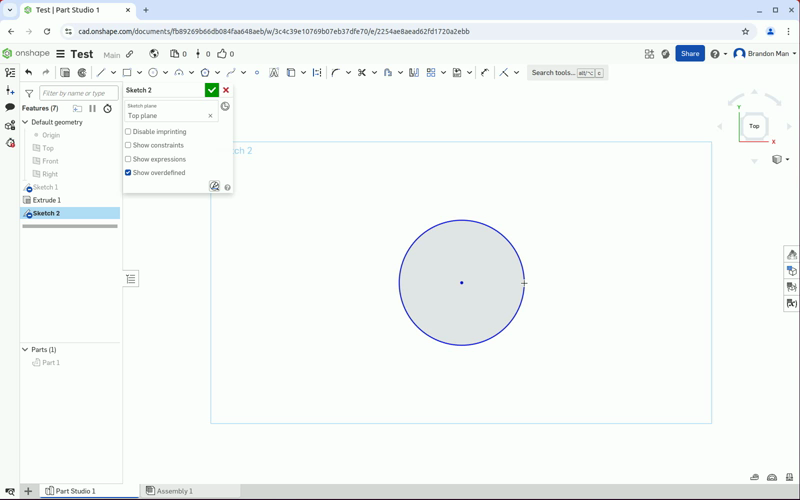
key_down(shift)
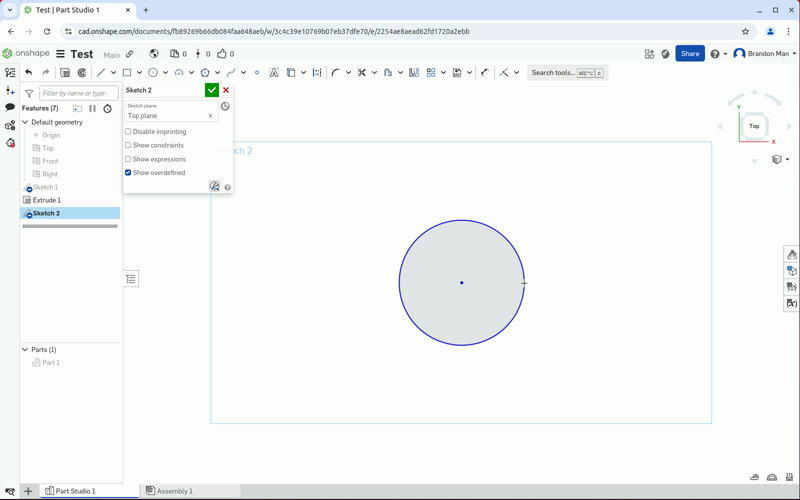
mouse_move(461, 282)
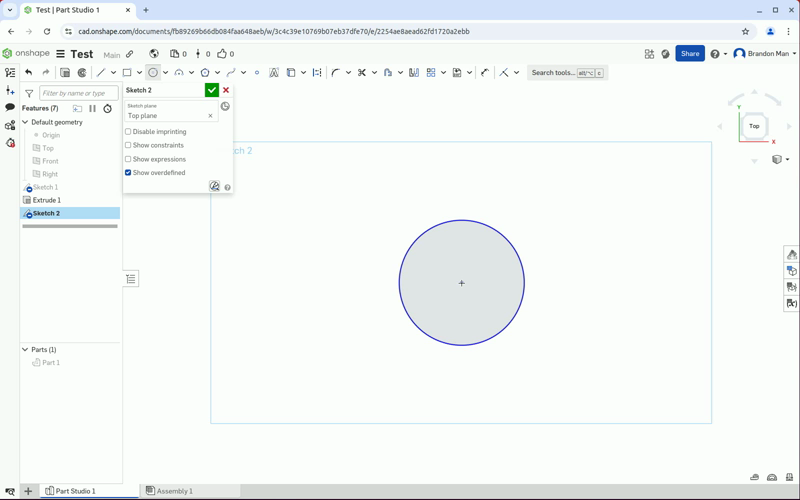
click(461, 282)
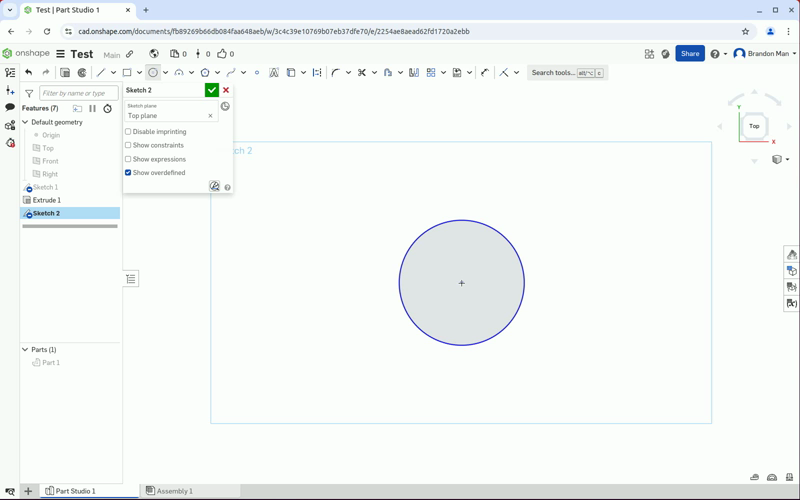
key_up(shift)
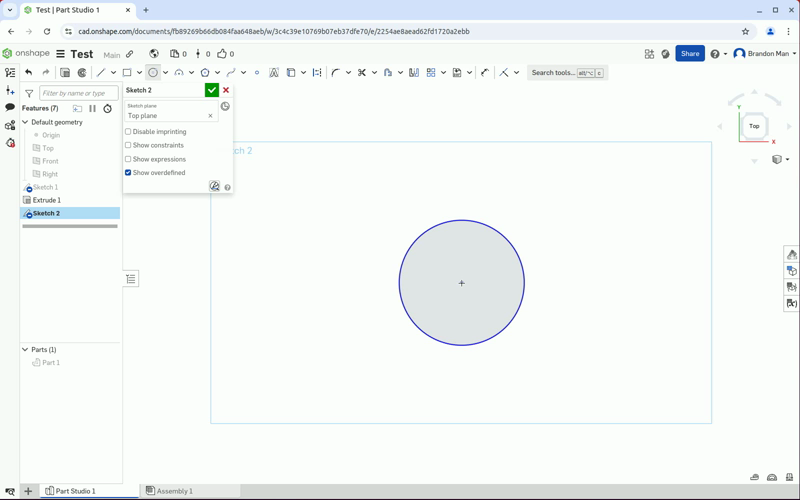
mouse_move(503, 282)
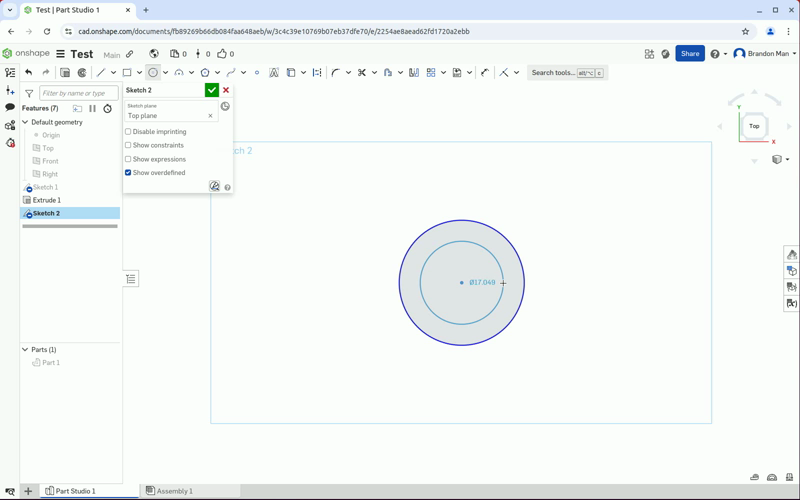
click(503, 282)
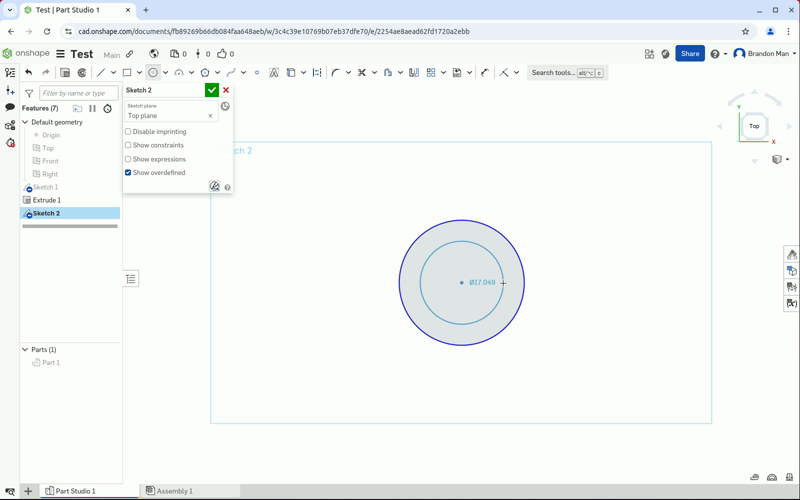
key(esc)
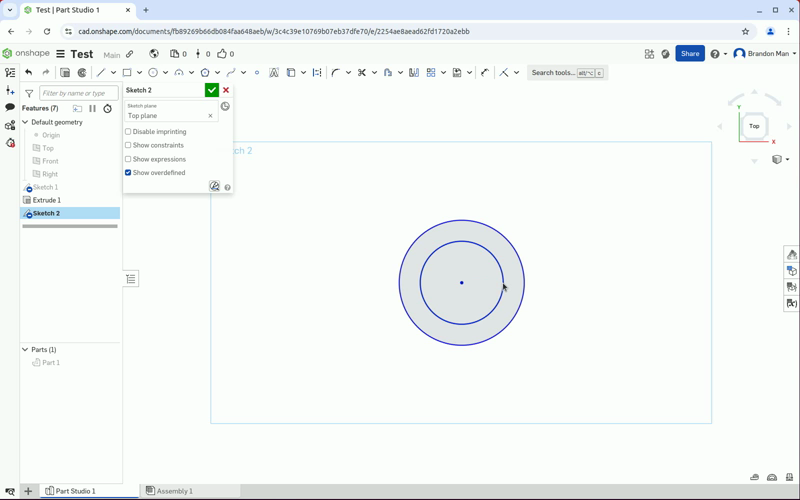
mouse_move(478, 233)
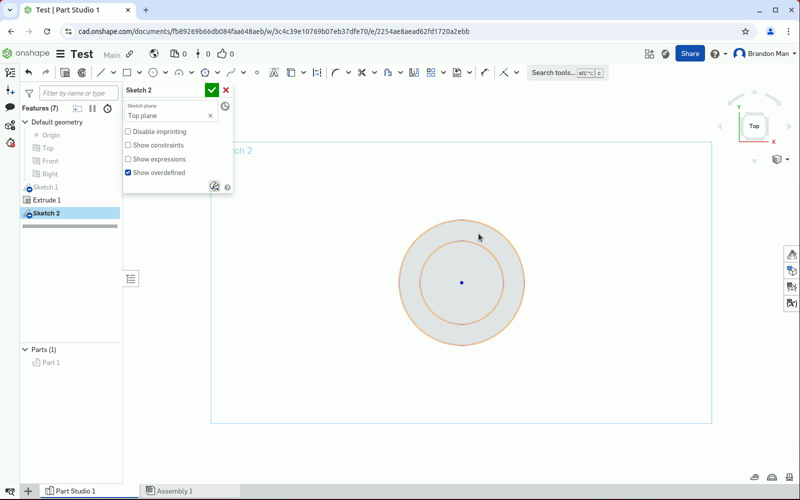
click(478, 233)
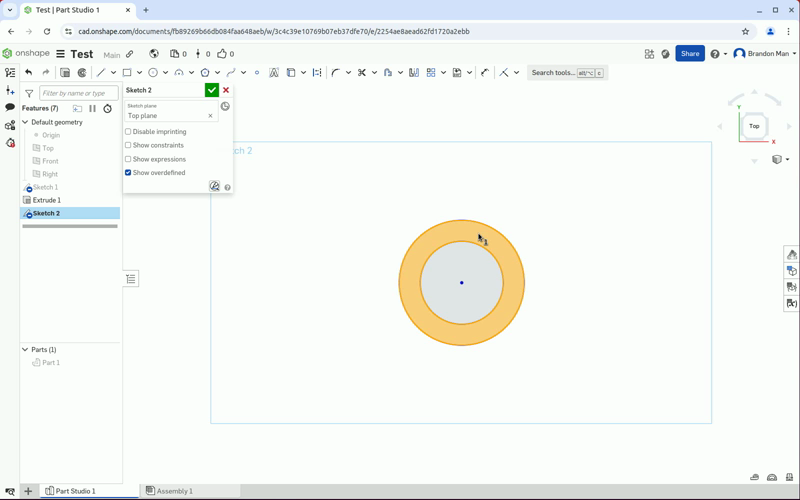
mouse_move(73, 352)
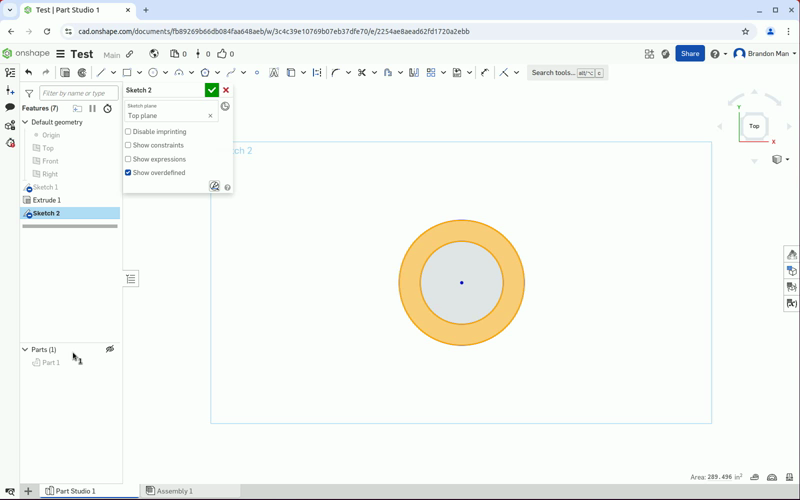
key(shift+y)
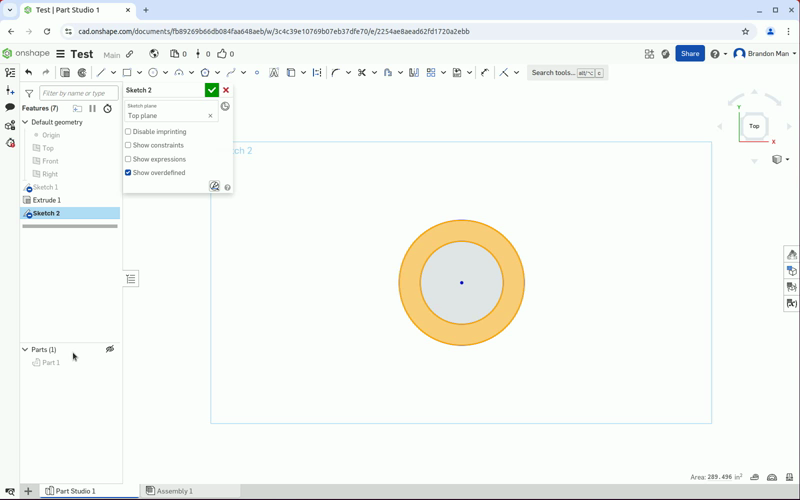
key(shift+e)
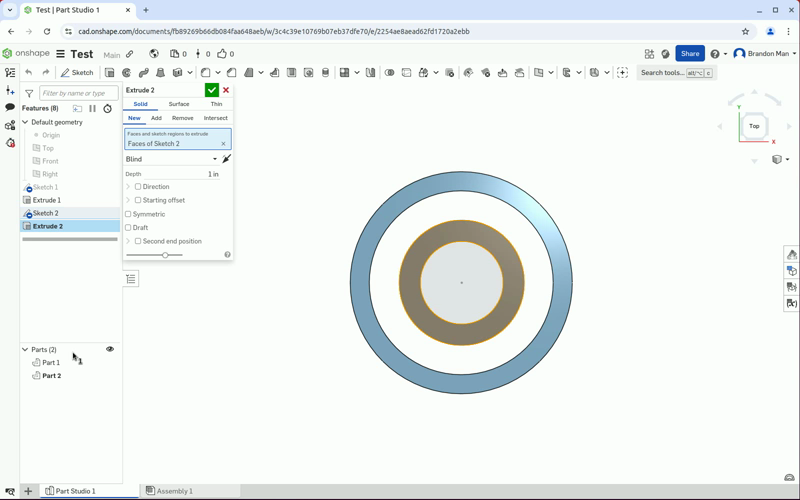
mouse_move(143, 106)
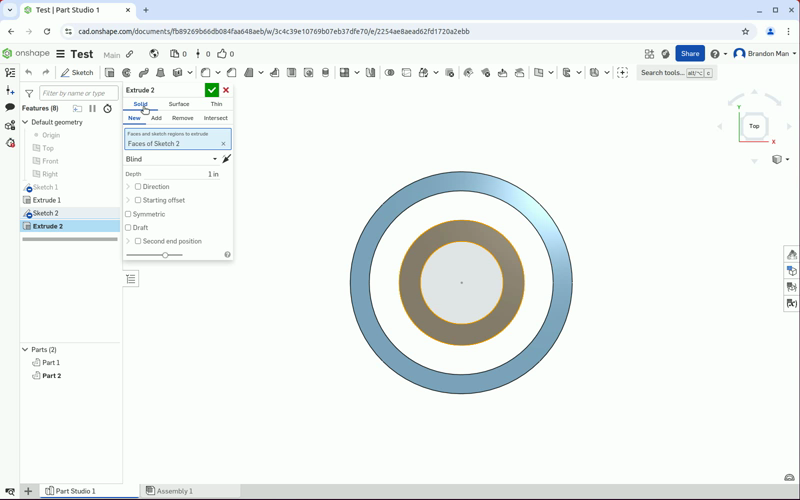
click(143, 106)
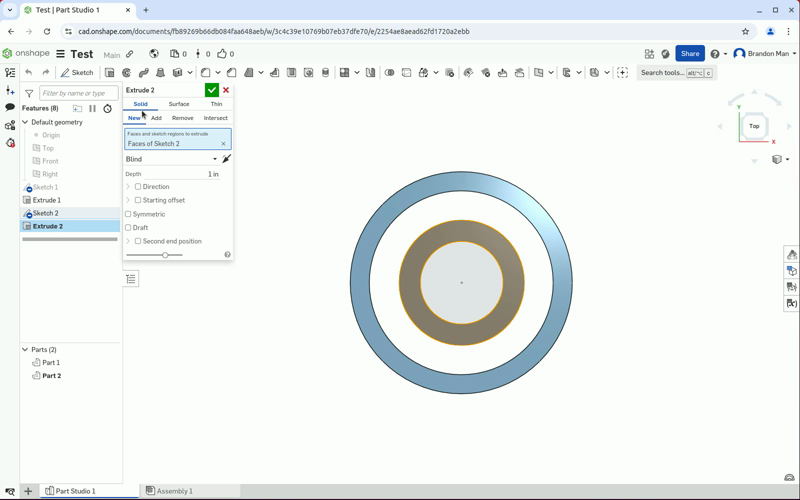
mouse_move(137, 120)
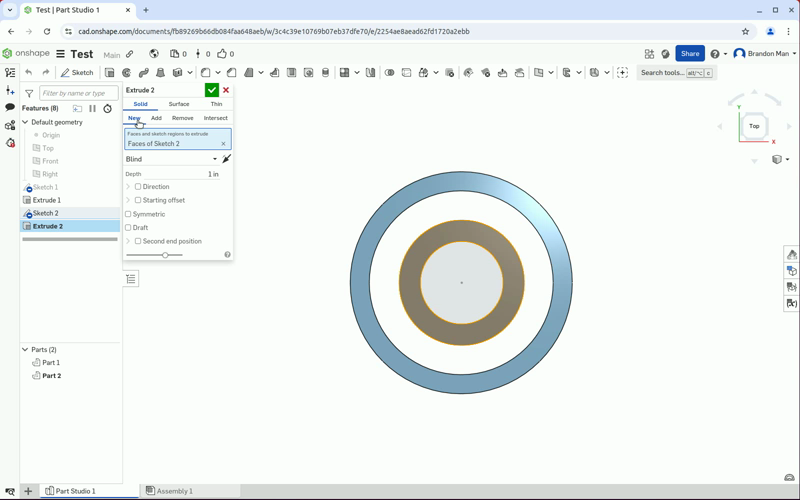
click(137, 120)
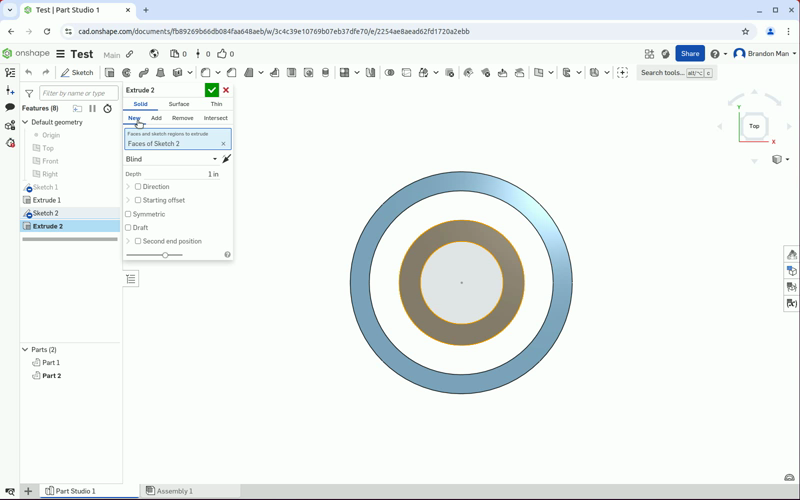
key(tab, 4)
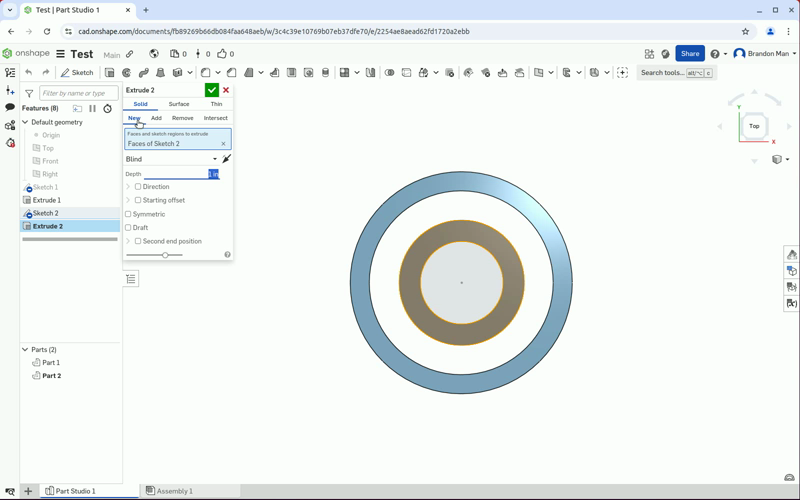
text(14.683)
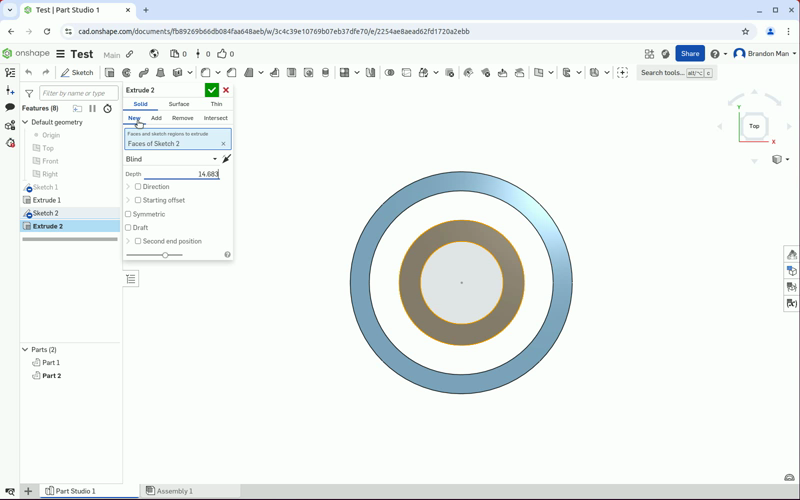
key(enter)
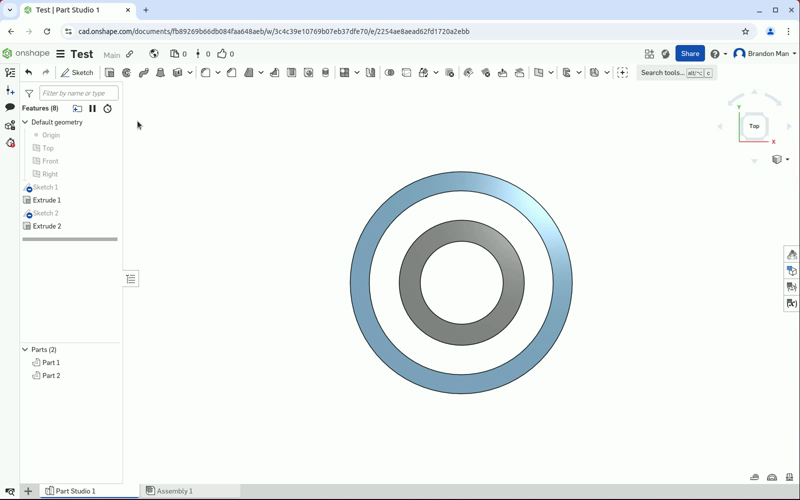
key(shift+h)
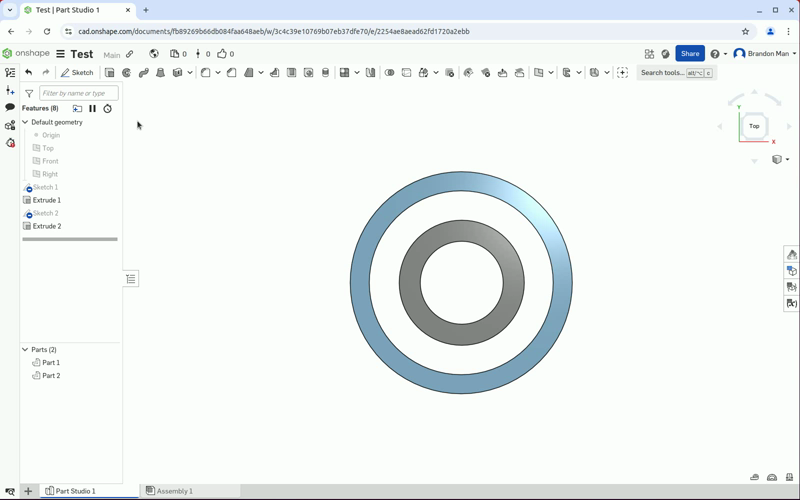
key(shift+h)
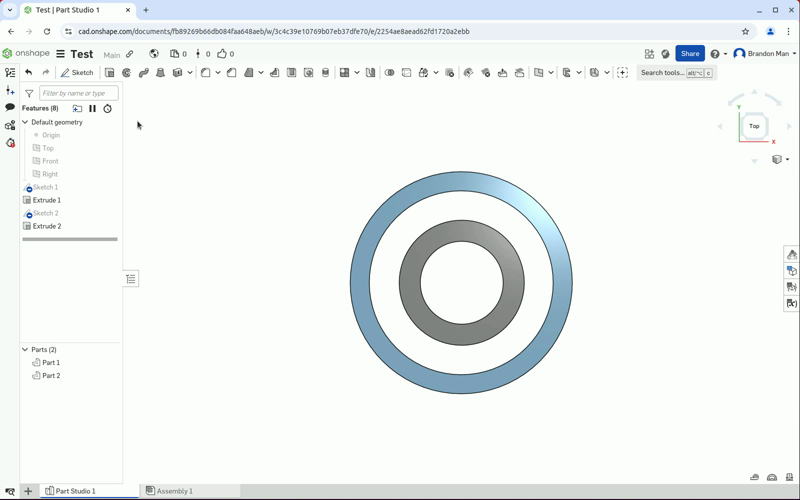
mouse_move(73, 189)
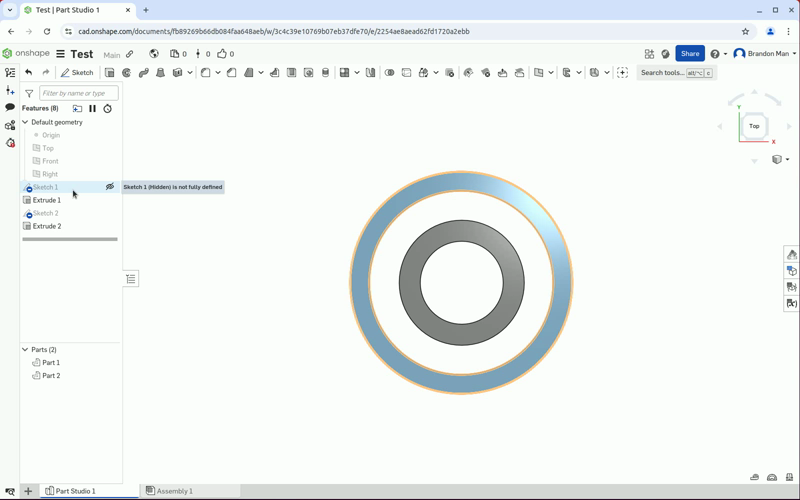
click(73, 189)
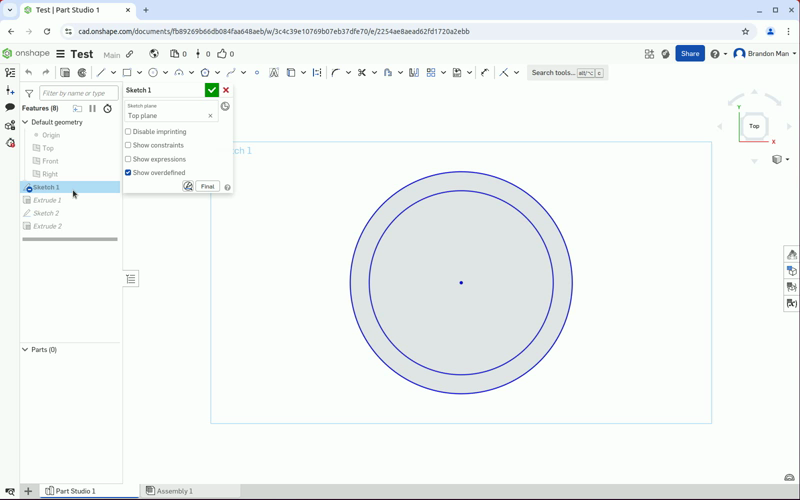
mouse_move(229, 92)
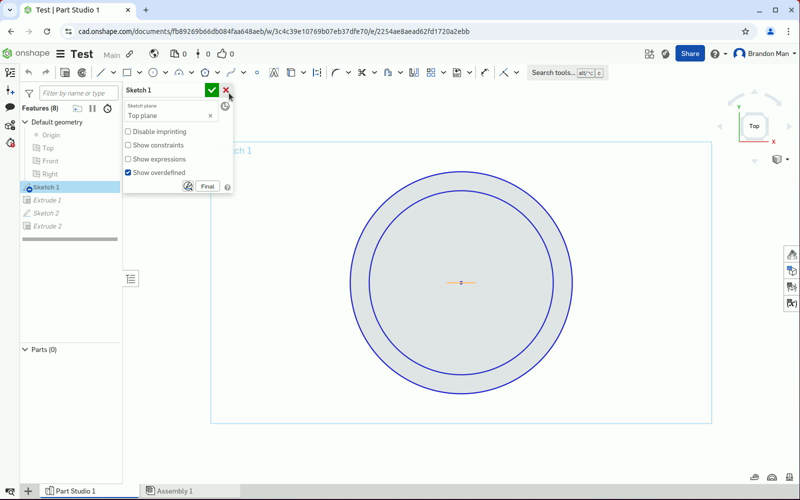
click(229, 92)
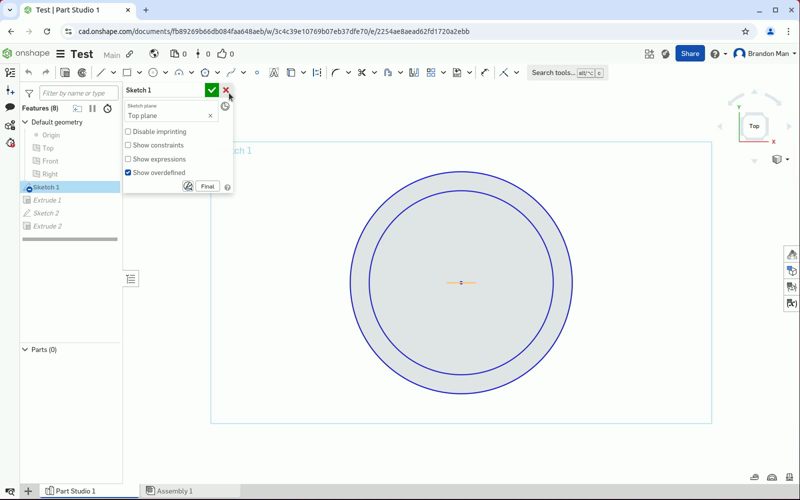
key(shift+s)
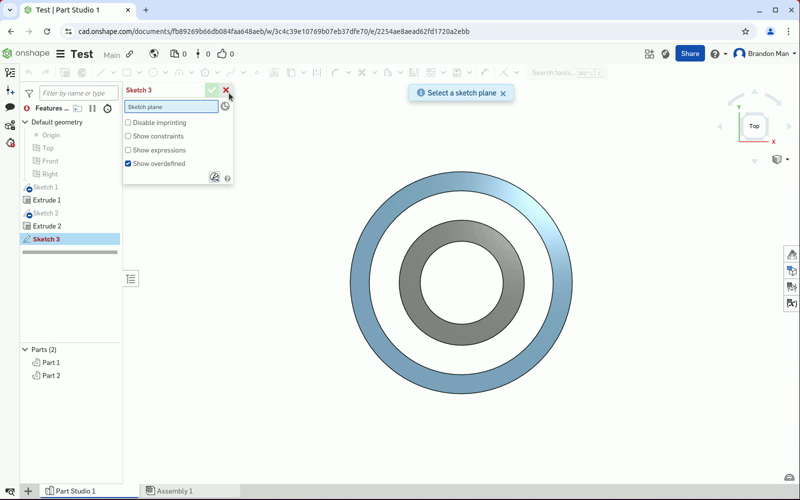
mouse_move(73, 150)
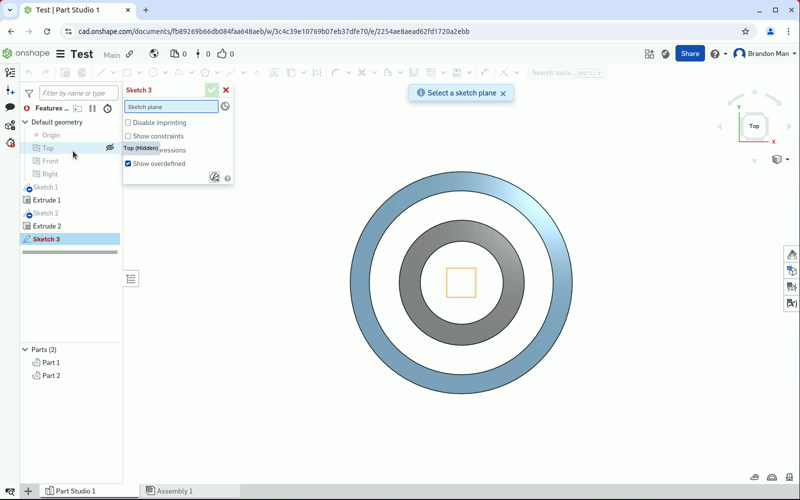
click(73, 150)
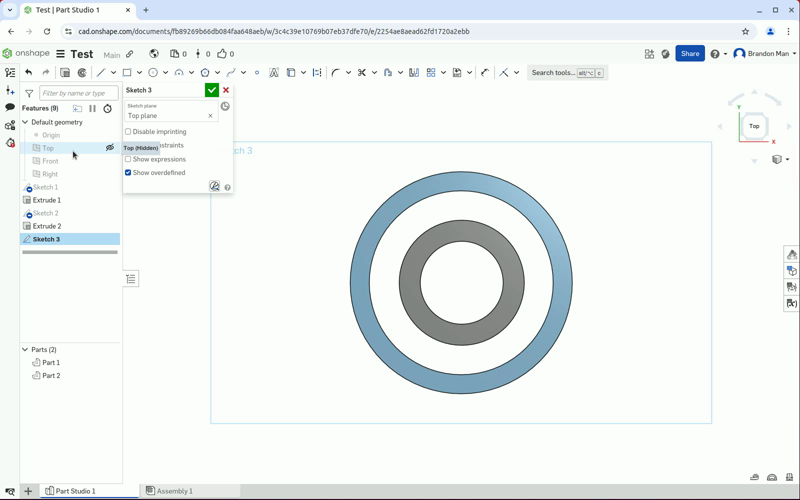
mouse_move(73, 352)
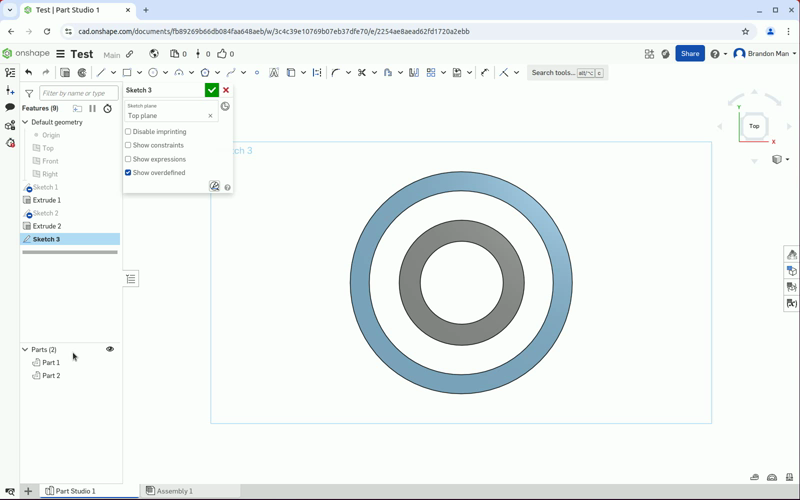
key(y)
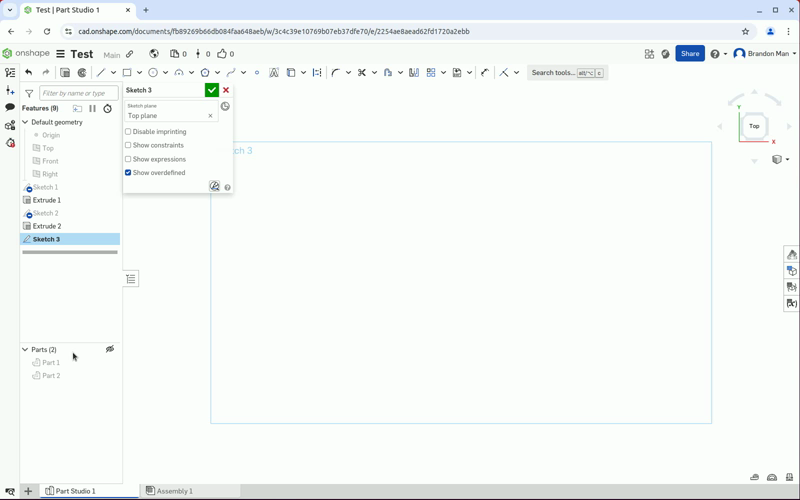
key(c)
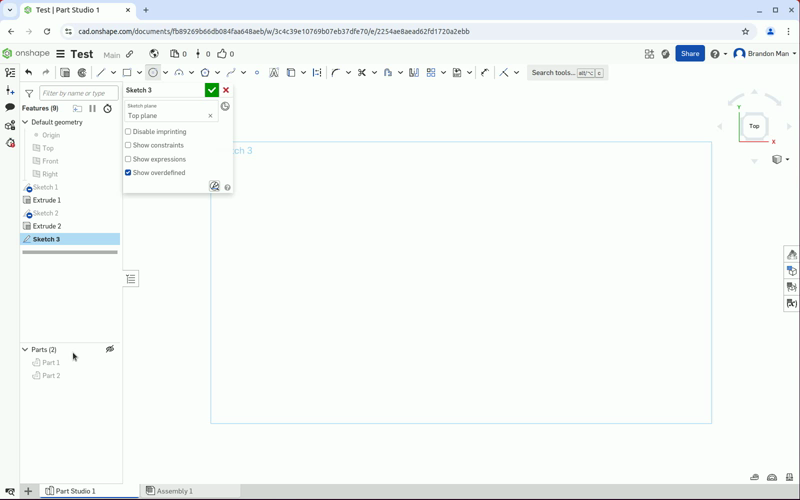
key_down(shift)
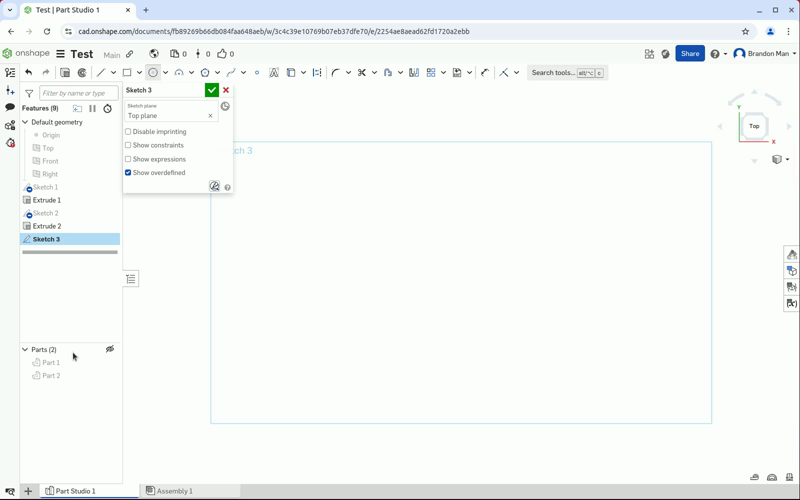
mouse_move(460, 282)
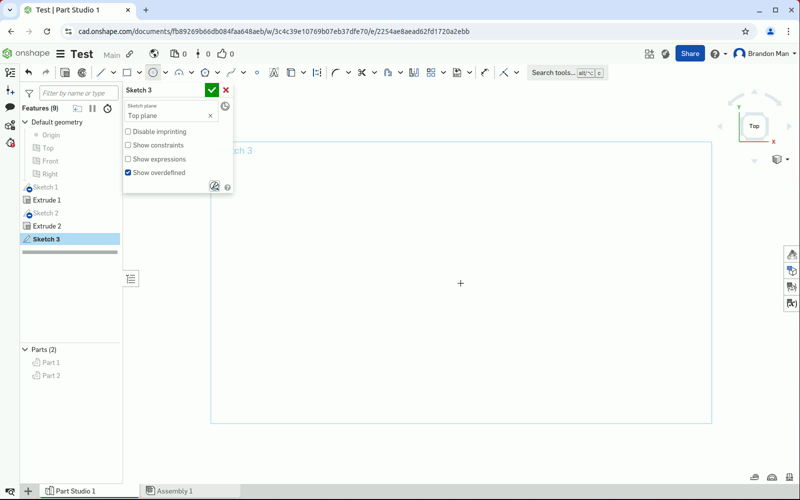
click(460, 282)
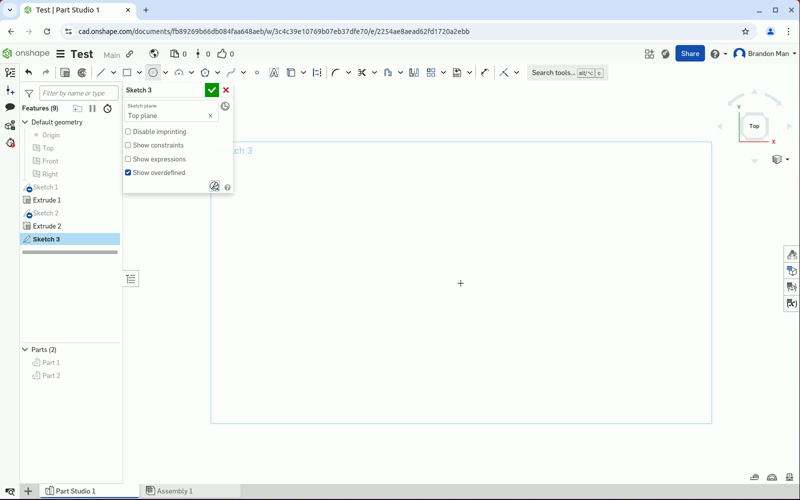
key_up(shift)
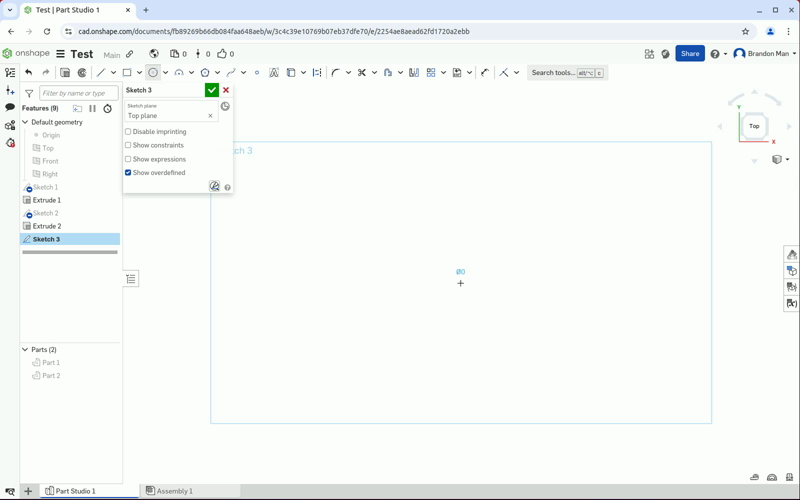
mouse_move(553, 282)
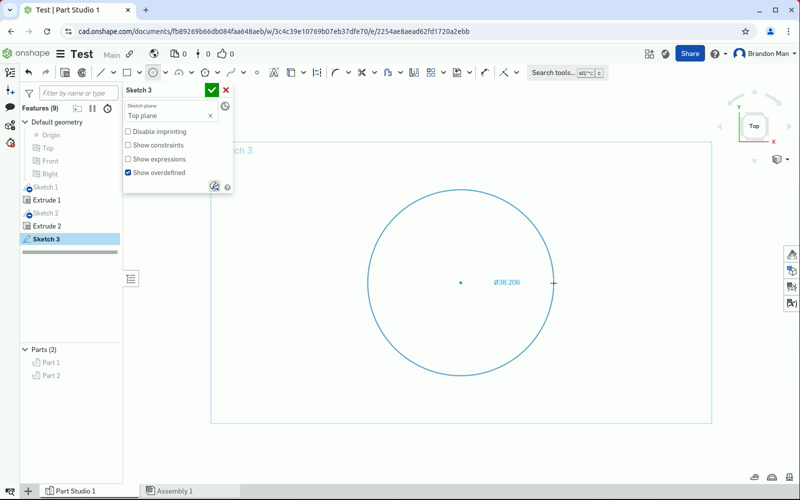
click(553, 282)
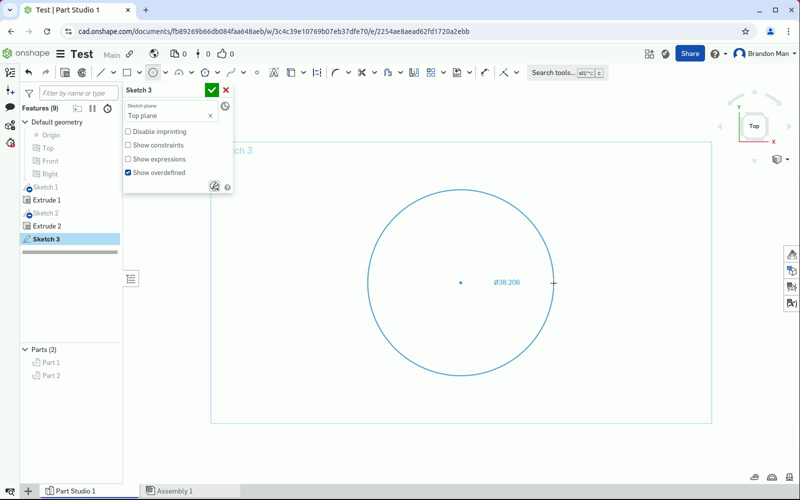
key(esc)
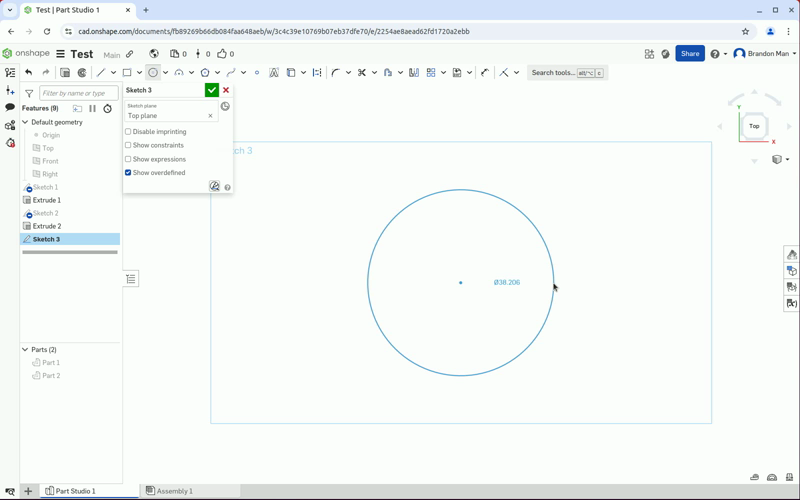
key(c)
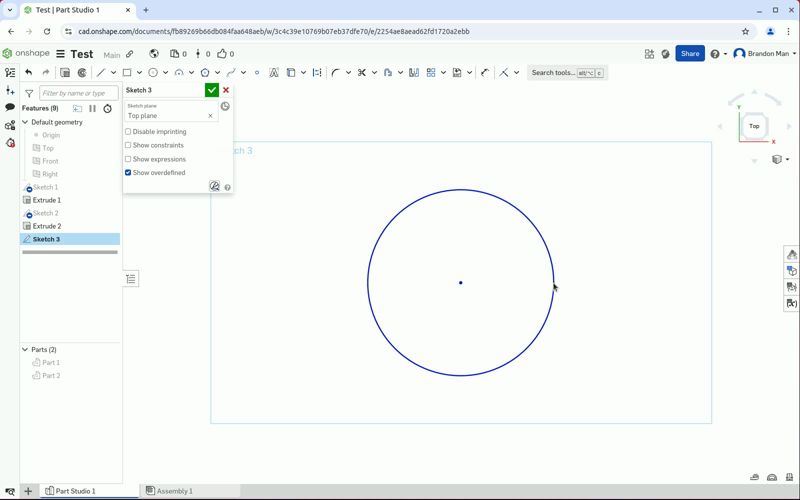
key_down(shift)
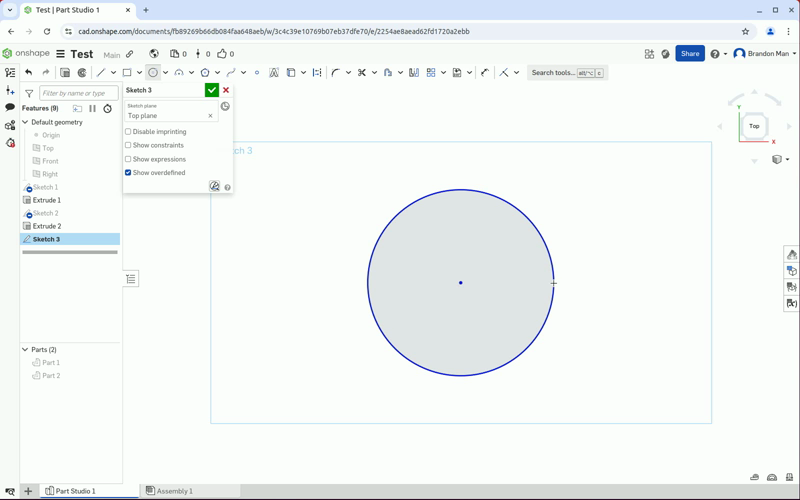
mouse_move(460, 282)
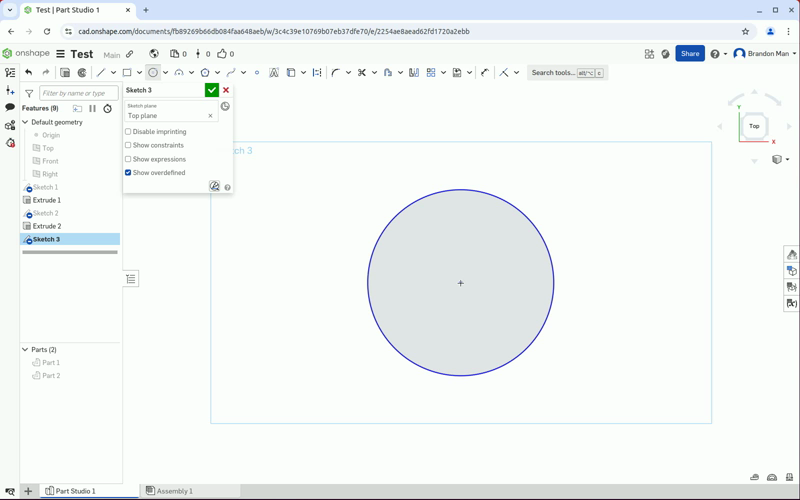
click(460, 282)
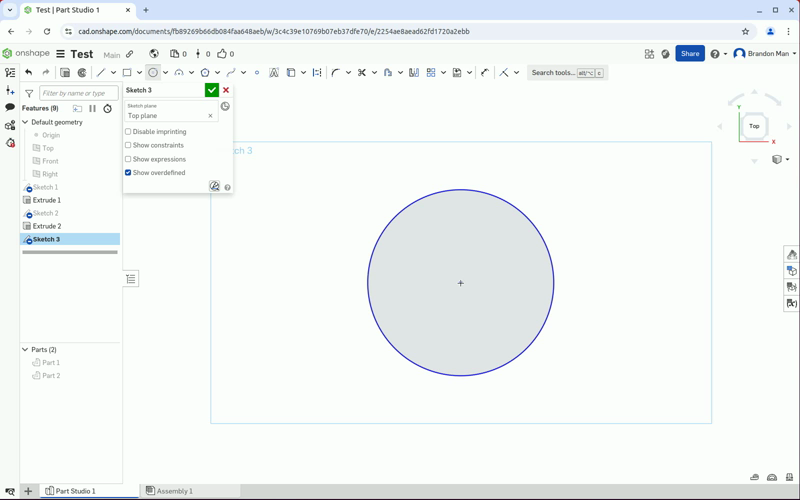
key_up(shift)
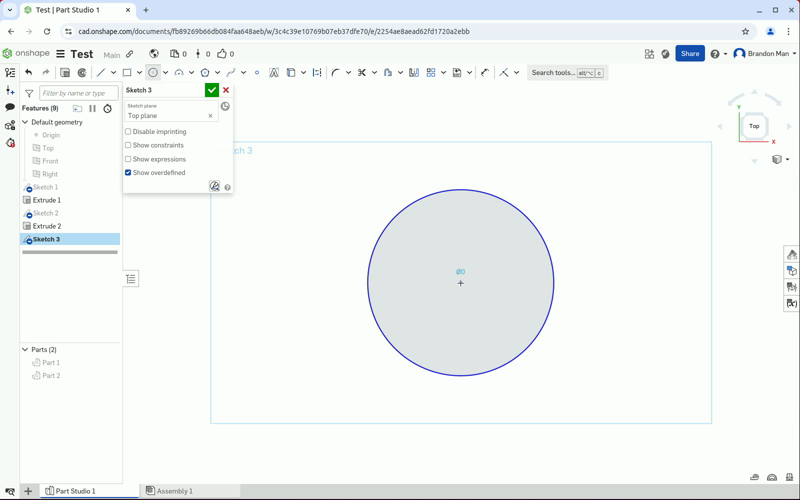
mouse_move(522, 282)
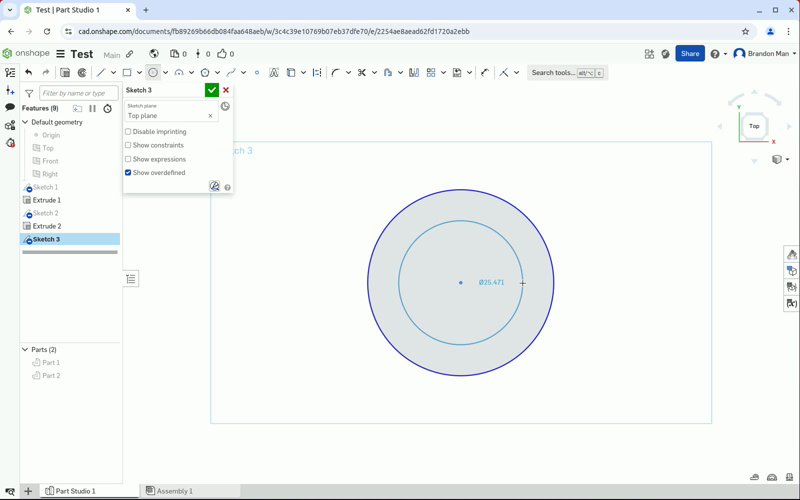
click(522, 282)
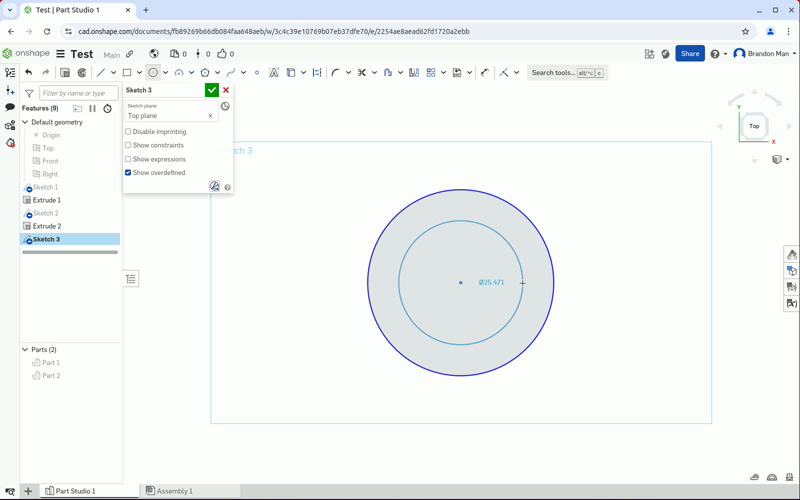
key(esc)
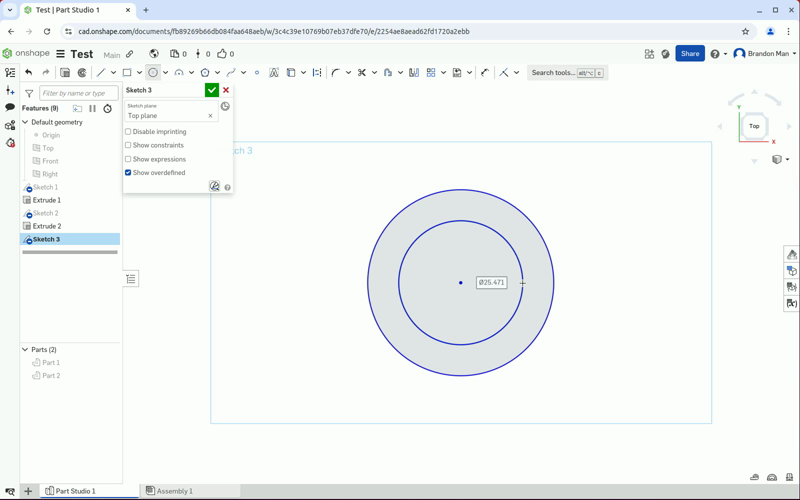
mouse_move(435, 213)
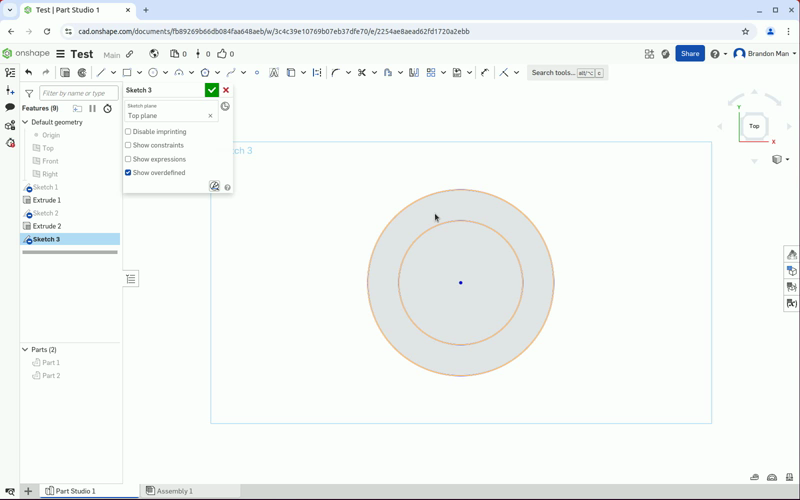
click(435, 213)
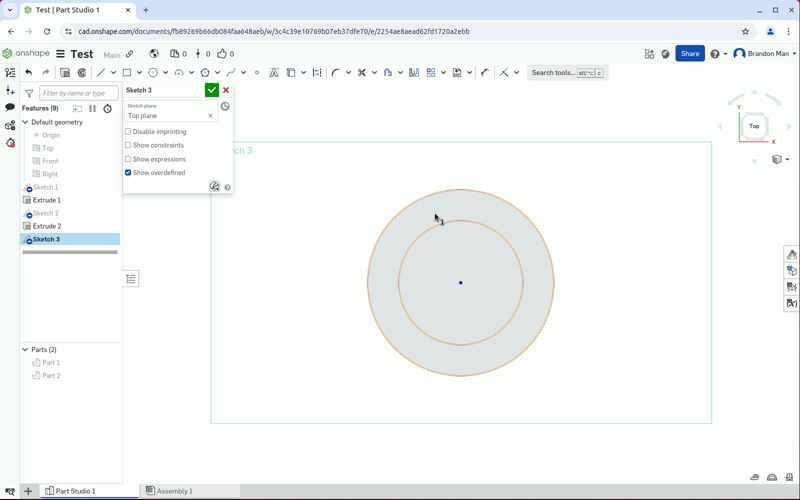
mouse_move(73, 352)
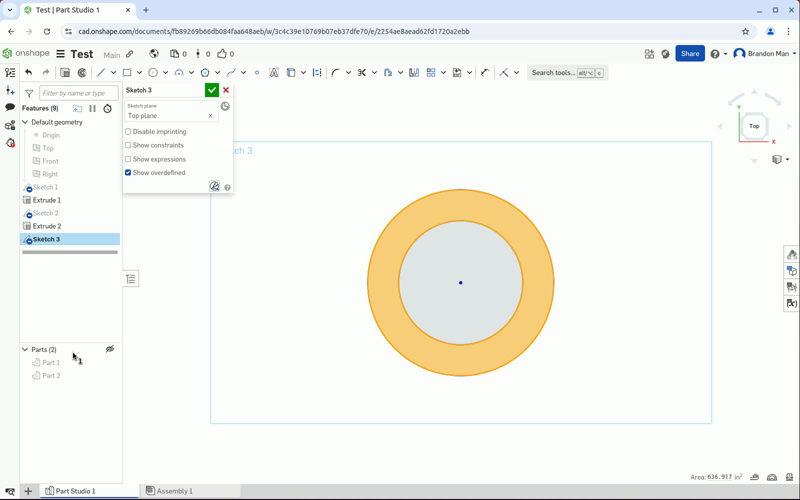
key(shift+y)
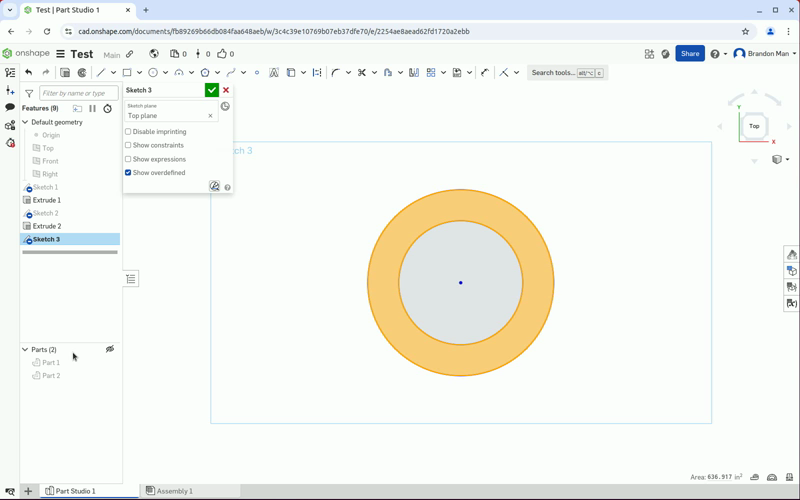
key(shift+e)
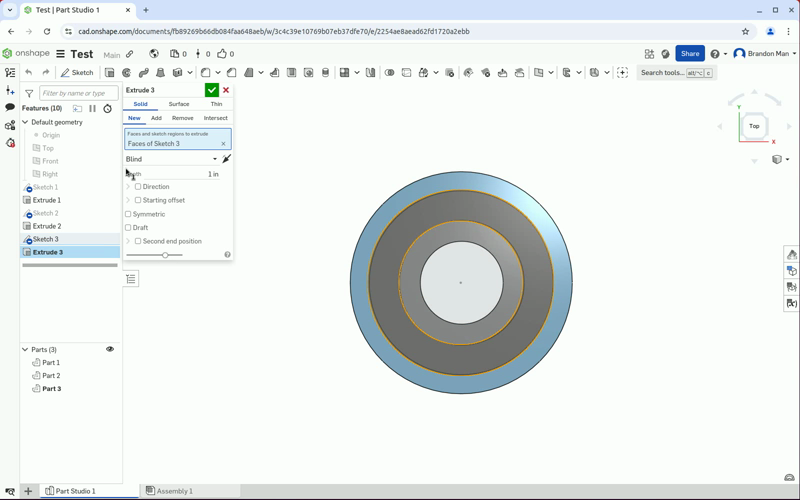
mouse_move(143, 106)
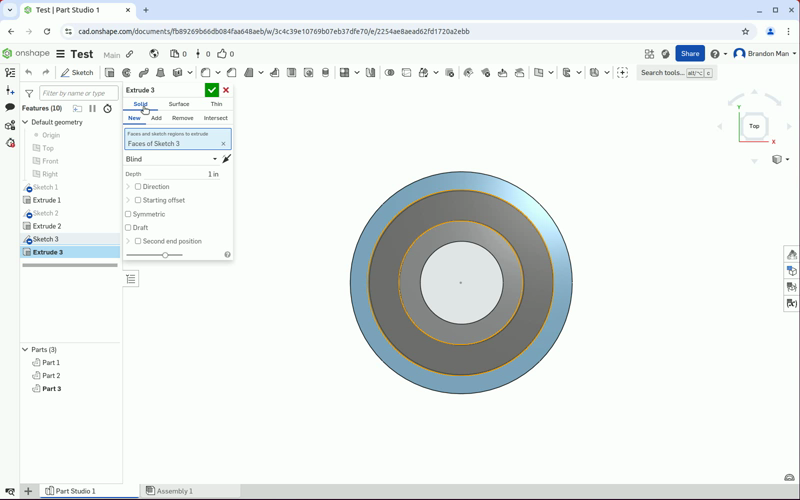
click(143, 106)
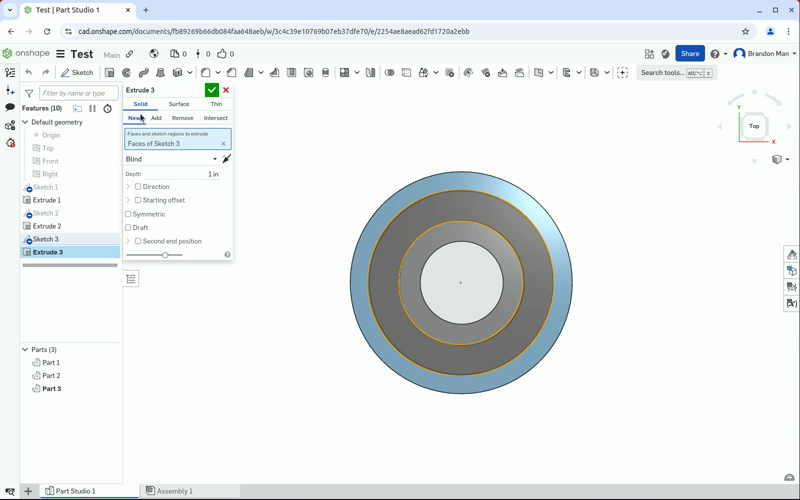
mouse_move(137, 120)
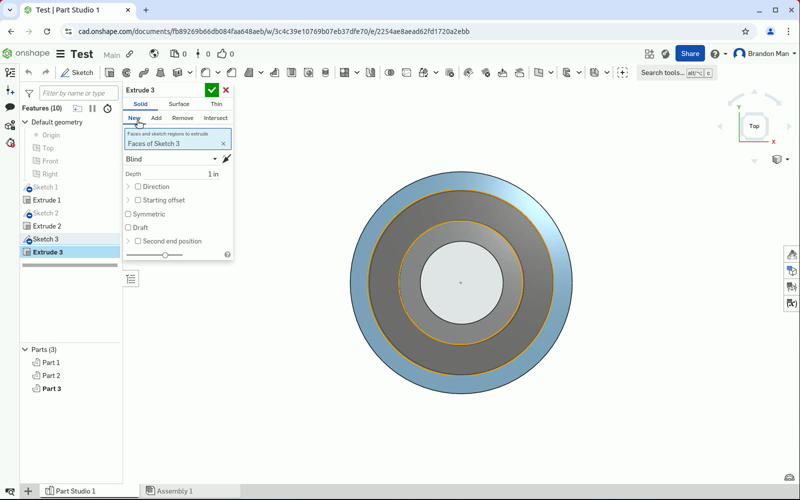
click(137, 120)
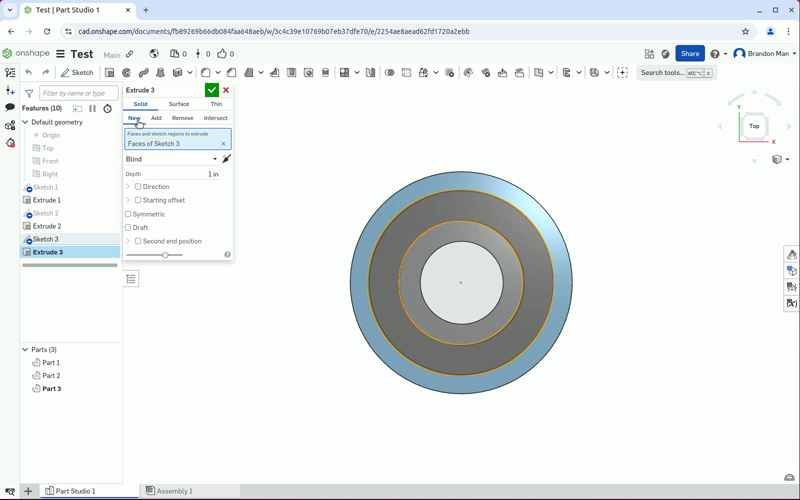
key(tab, 4)
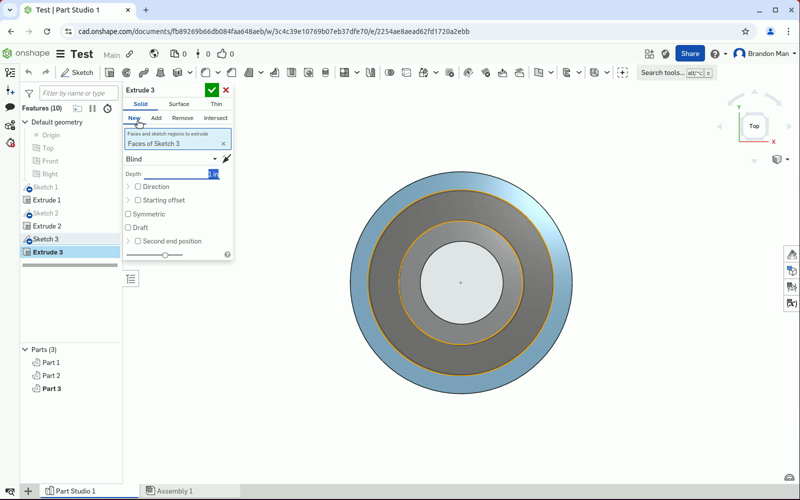
text(12.517)
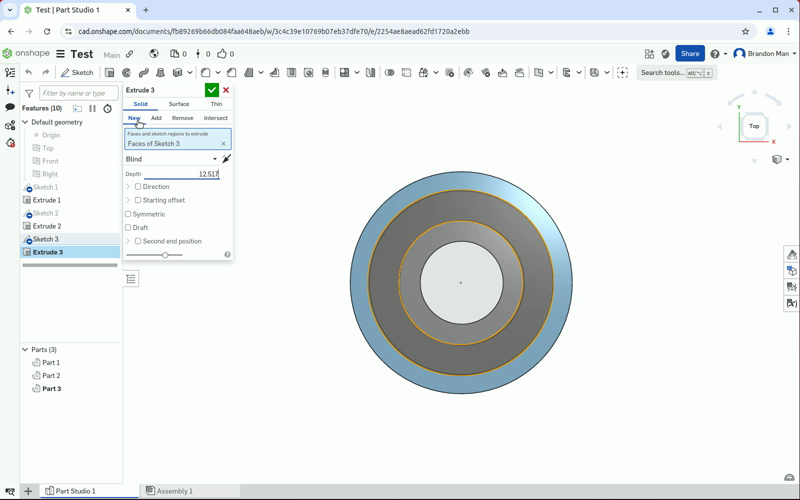
key(tab, 3)
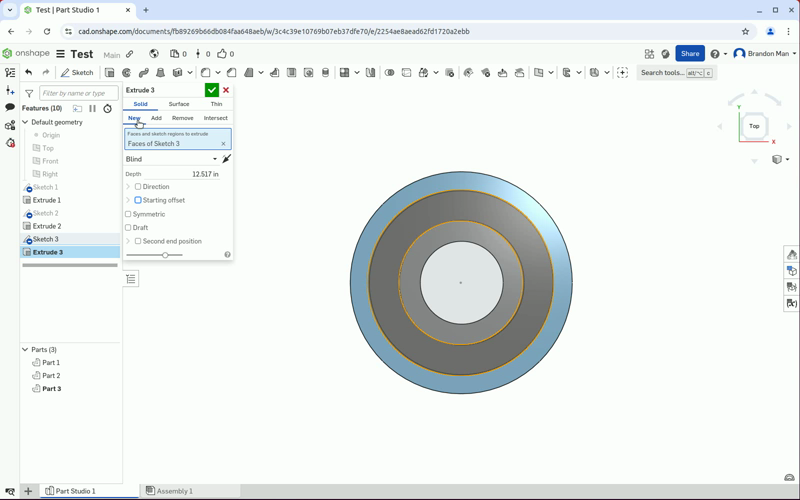
key(tab, 2)
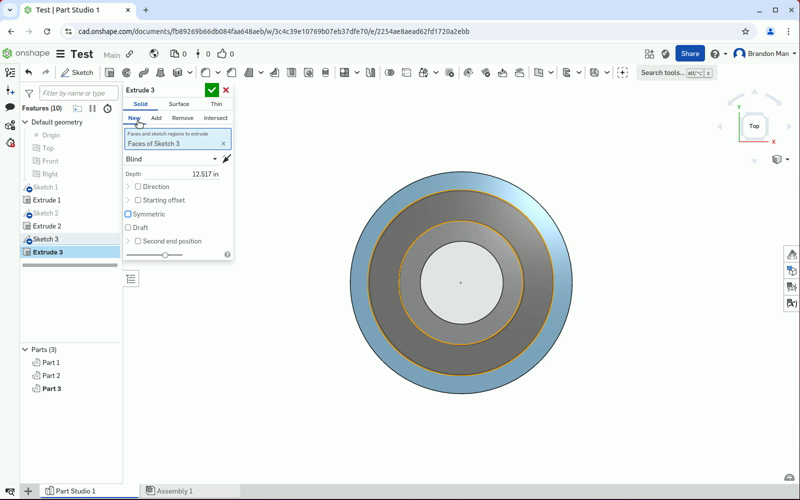
key(space)
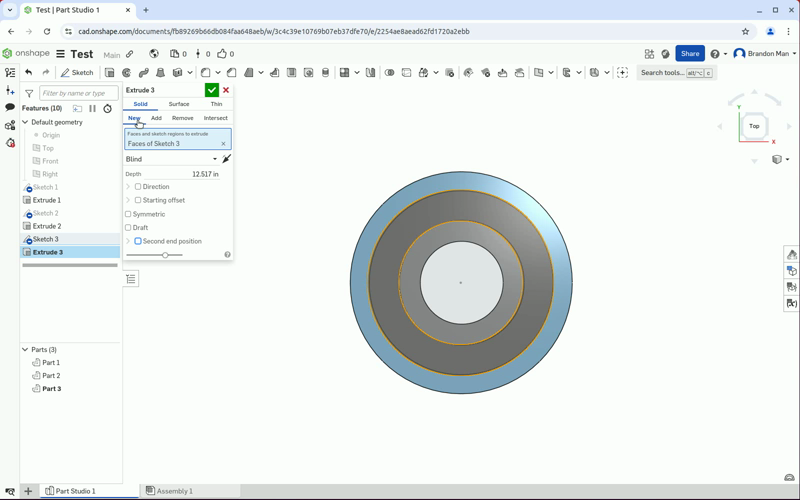
key(tab, 3)
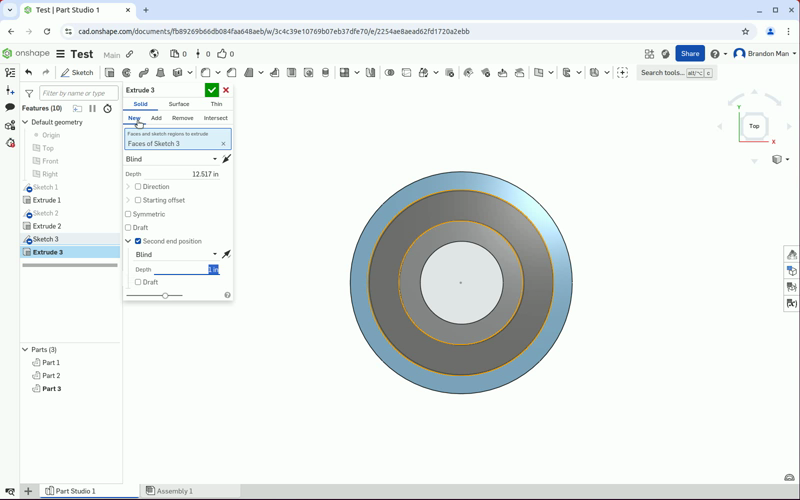
text(2.166)
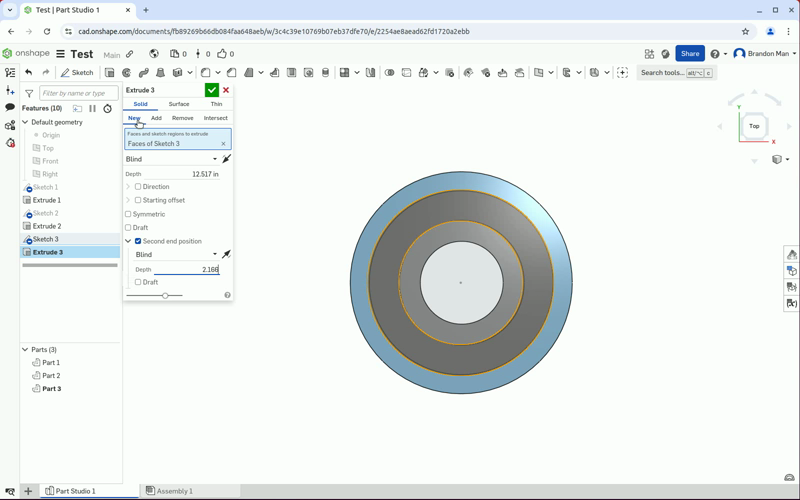
key(enter)
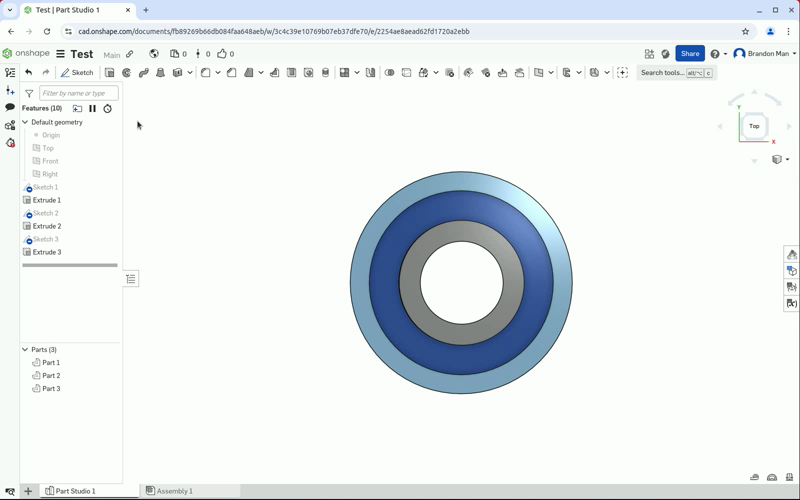
key(shift+h)
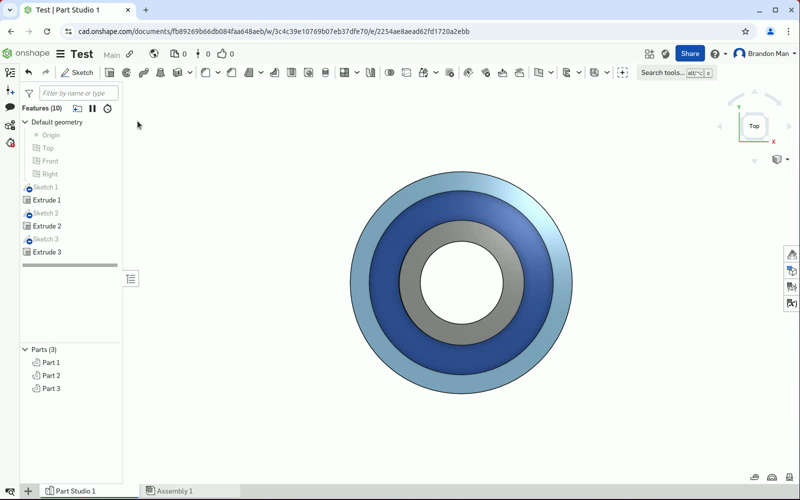
key(shift+h)
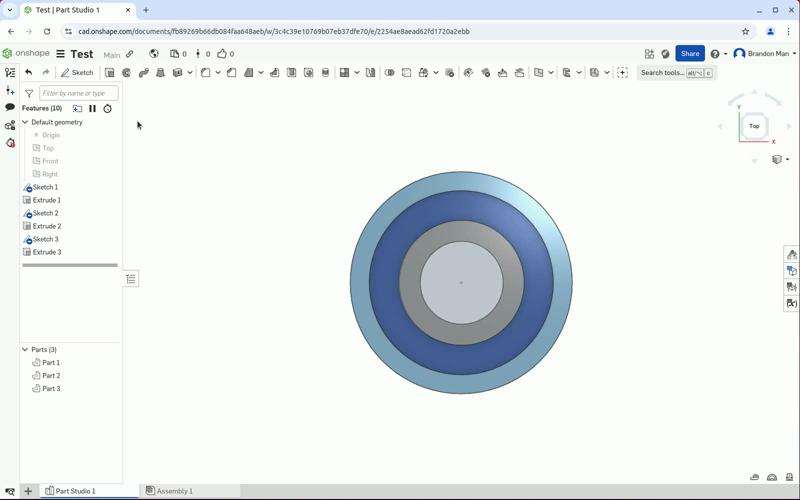
key(shift+7)
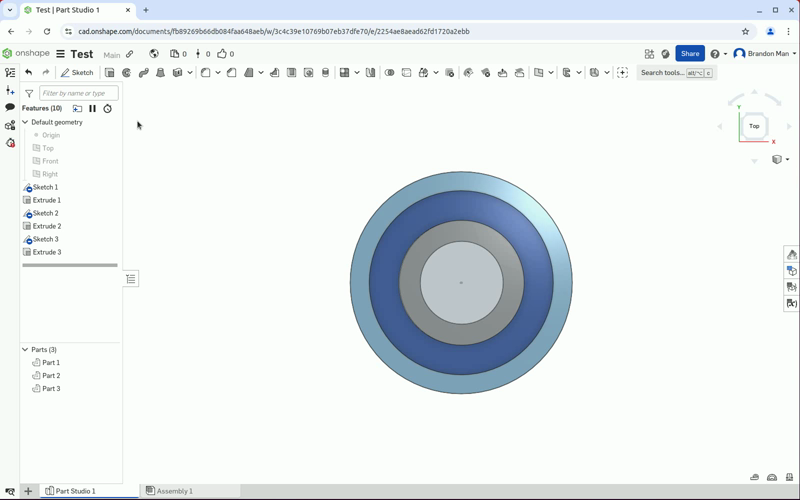
key(up, 3)
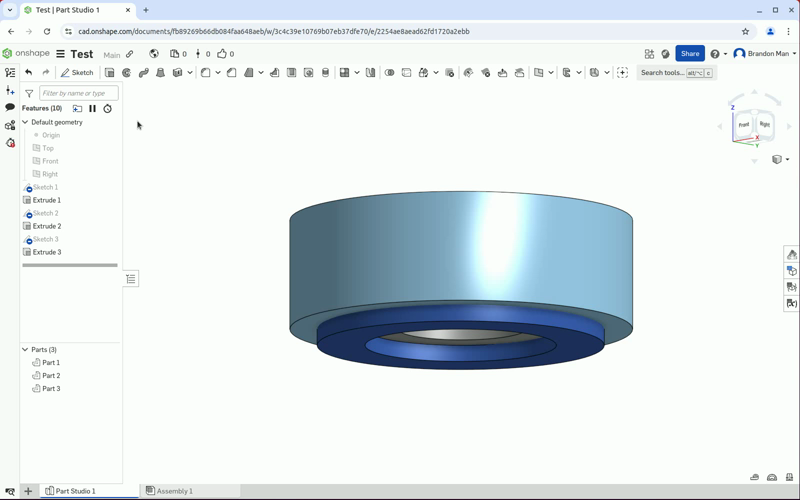
key(left, 3)
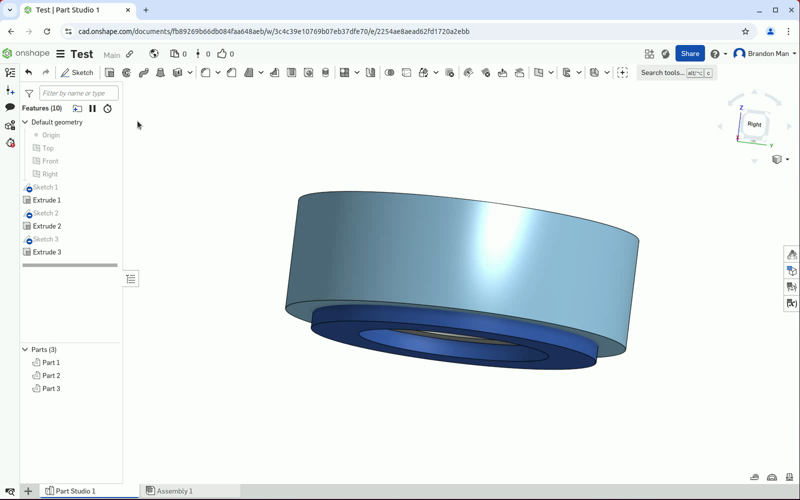
key(right, 3)
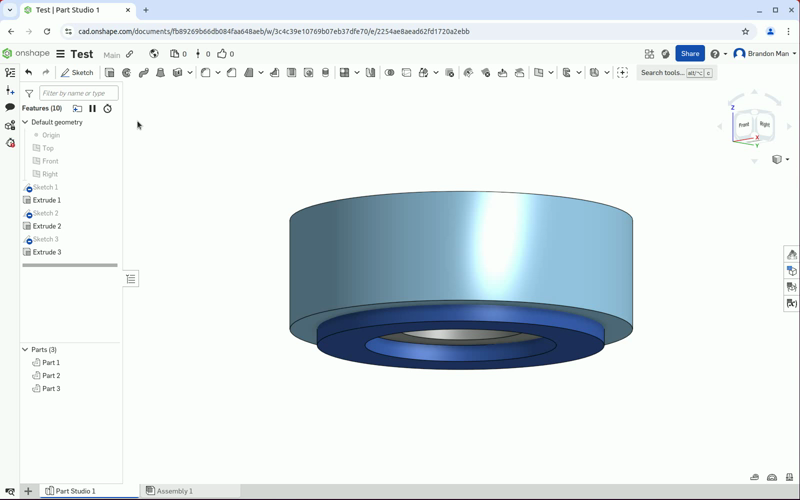
key(down, 3)
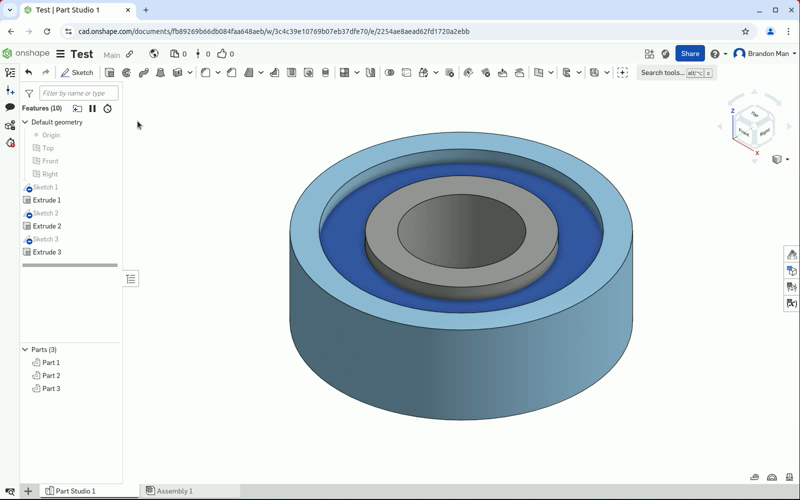
mouse_move(73, 189)
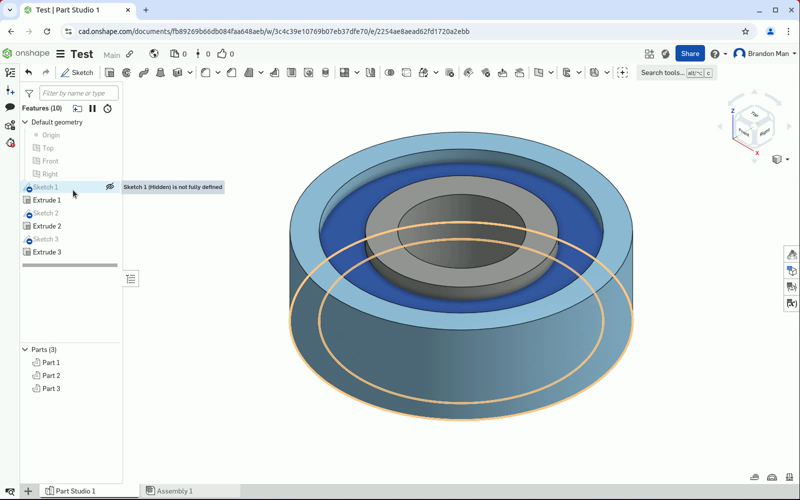
click(73, 189)